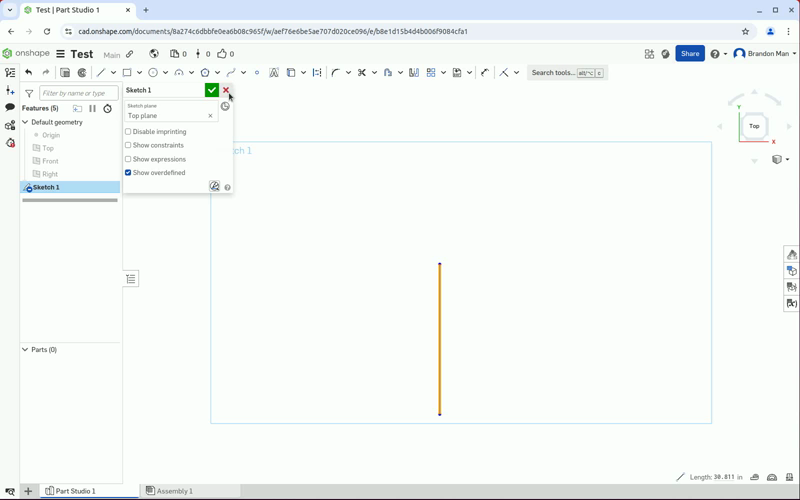
key(shift+h)
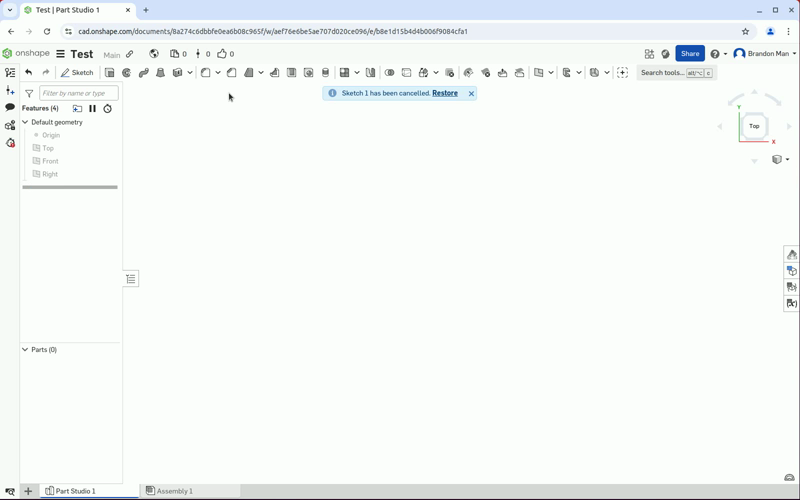
mouse_move(73, 352)
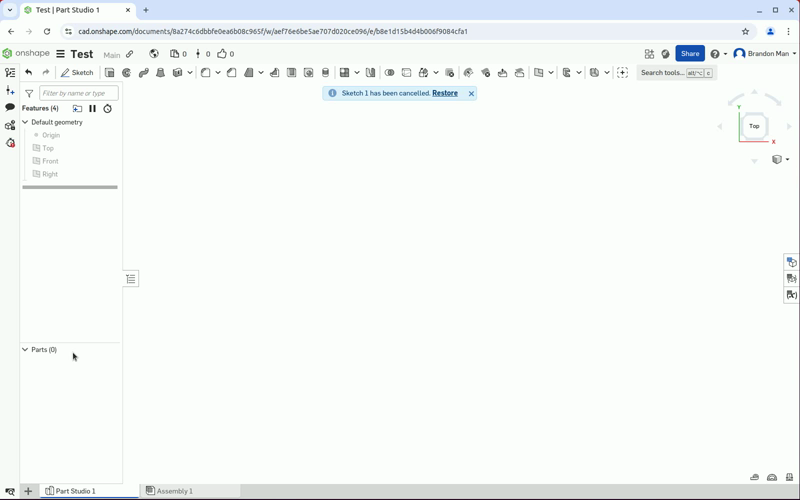
key(y)
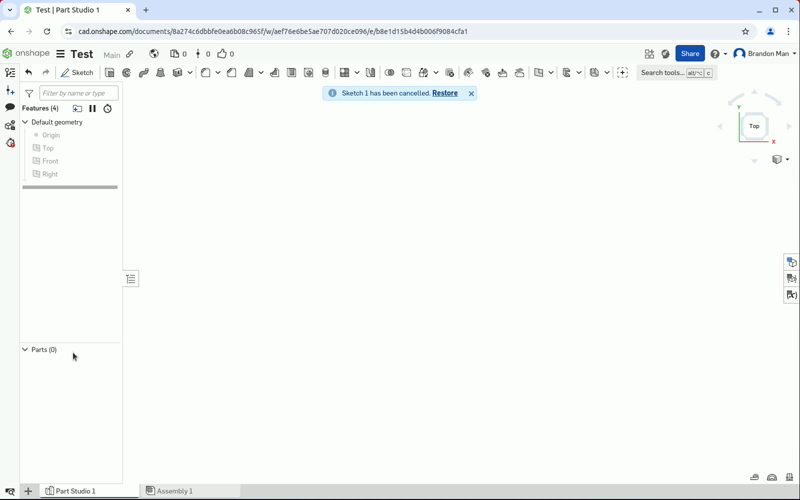
key(shift+p)
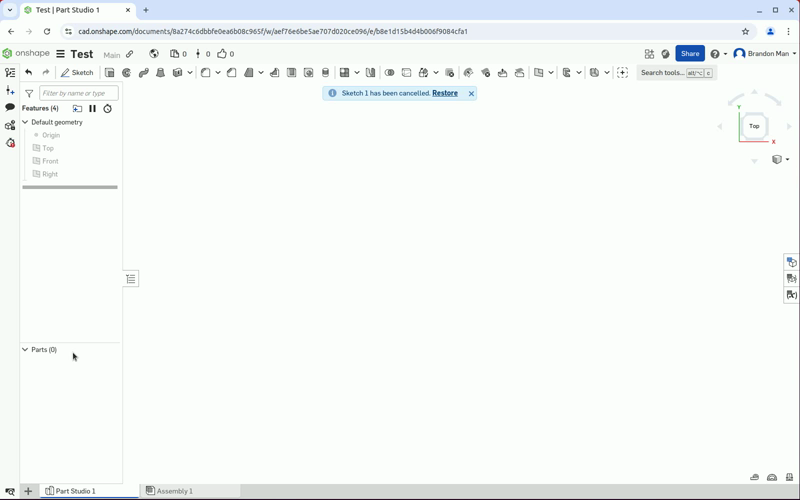
key(space)
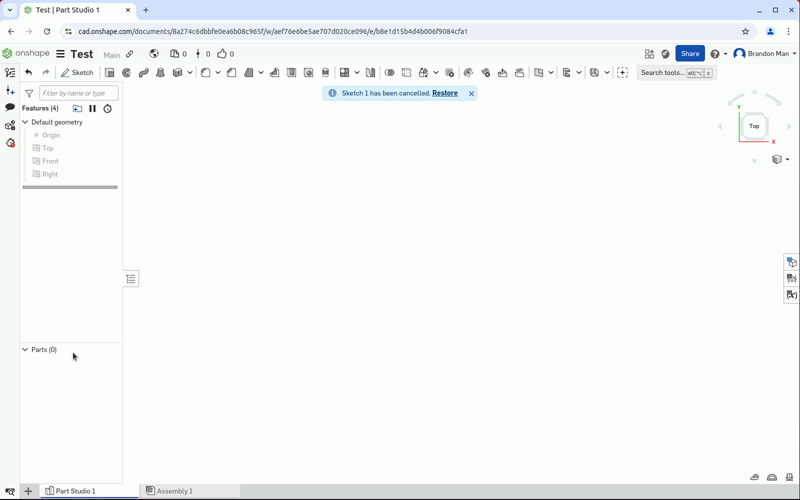
key_down(shift)
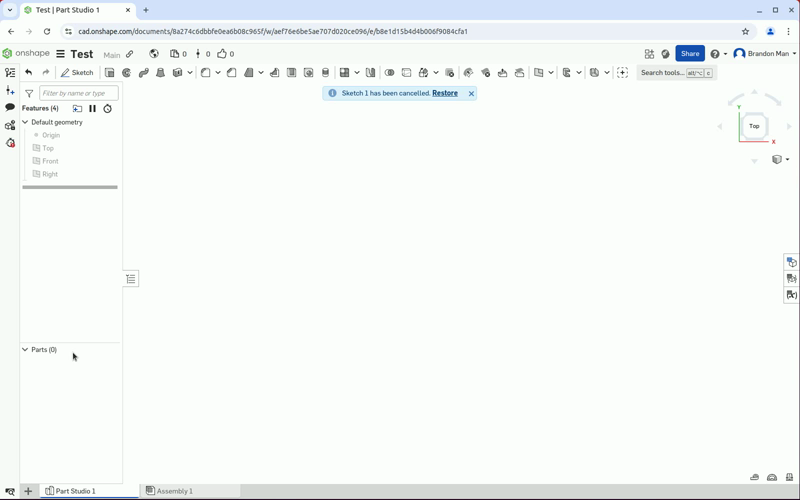
key(up)
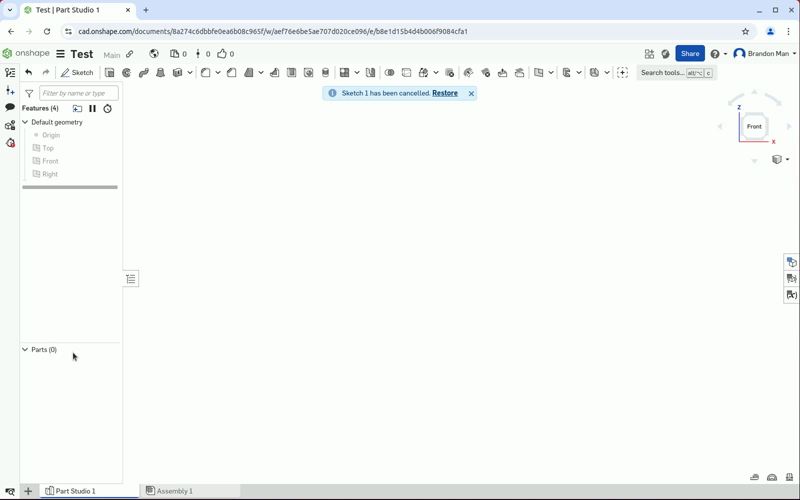
key_up(shift)
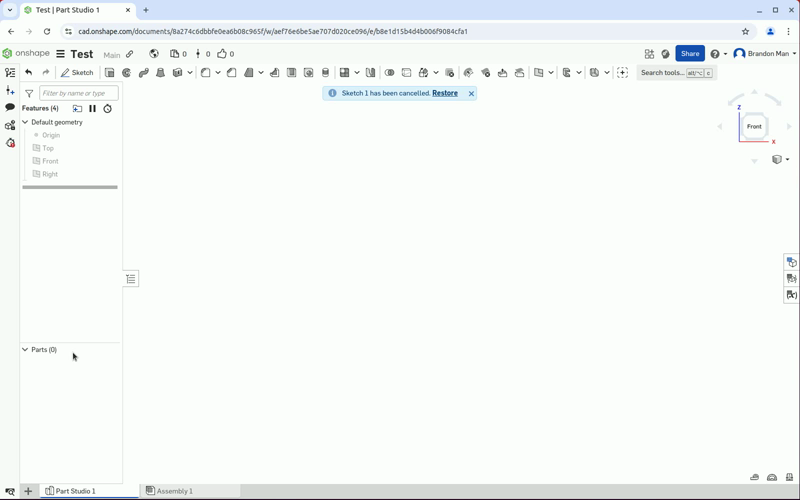
mouse_move(73, 352)
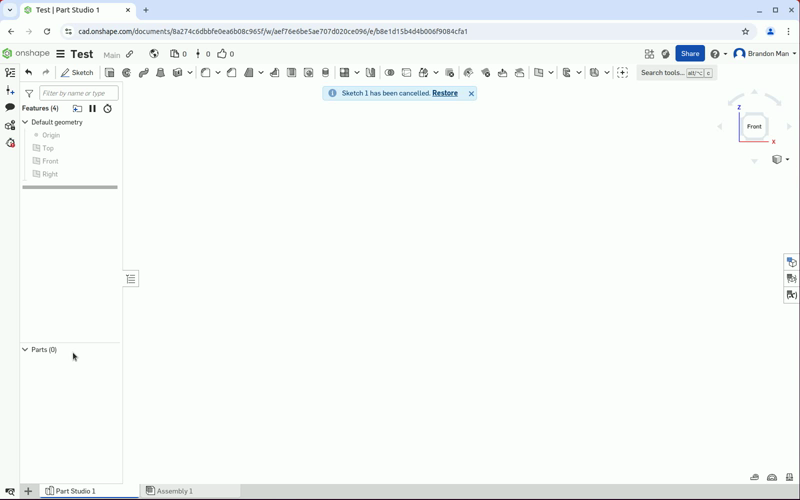
key(shift+y)
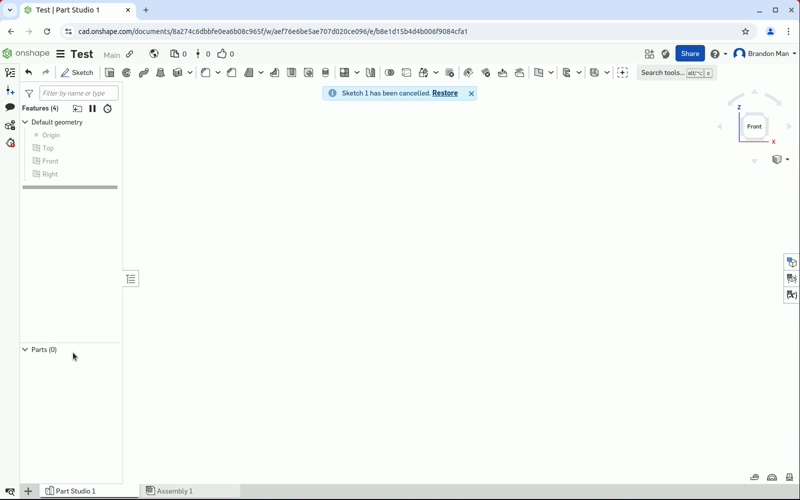
key(shift+s)
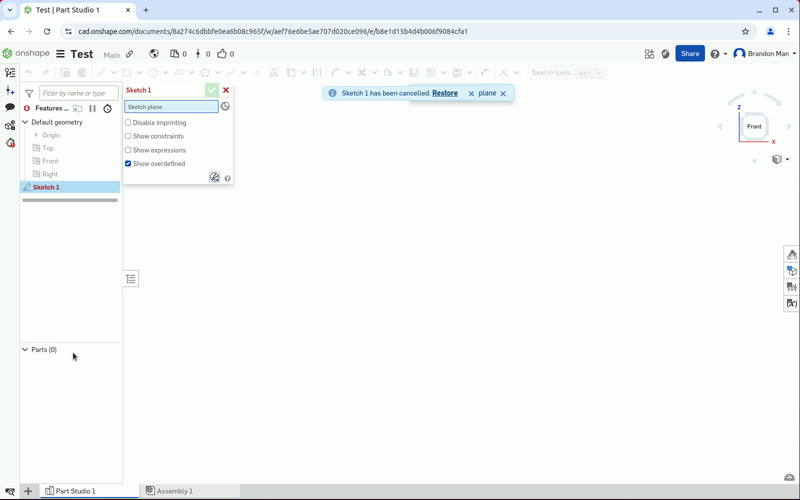
mouse_move(73, 163)
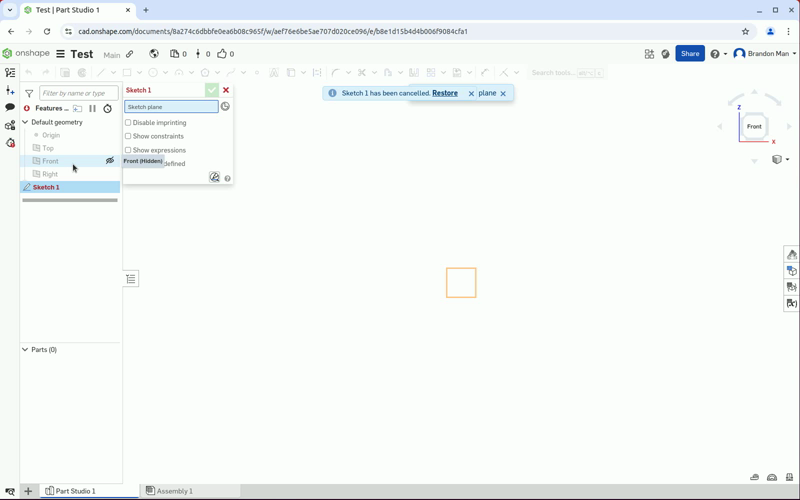
click(73, 163)
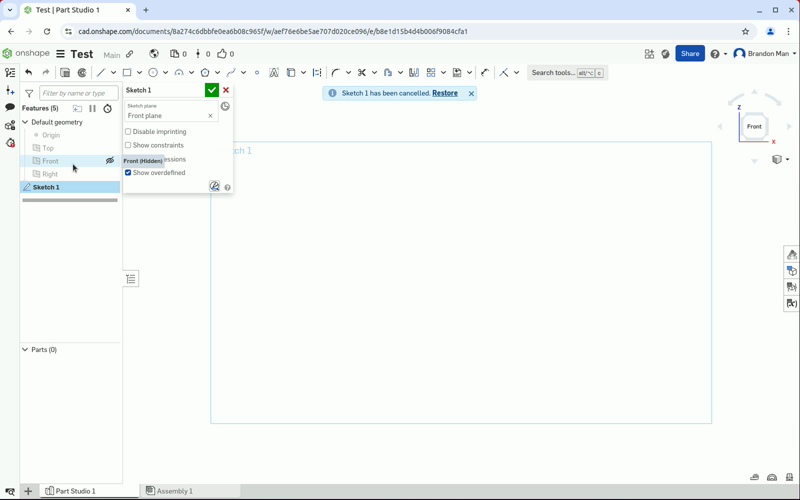
mouse_move(73, 352)
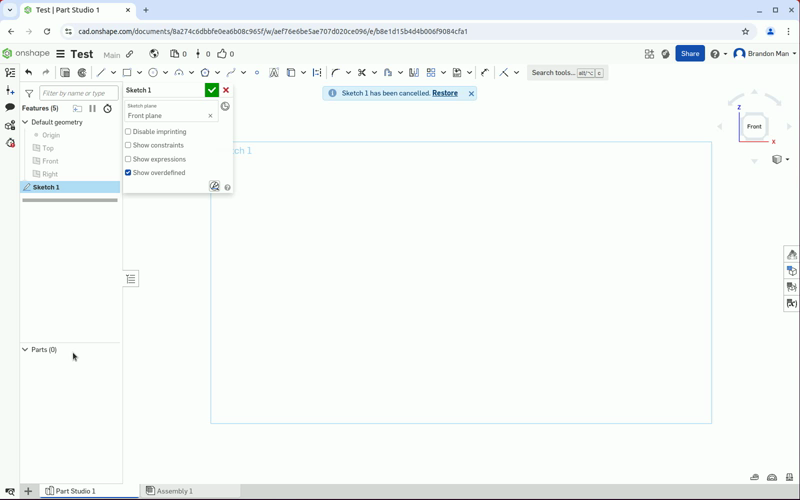
key(y)
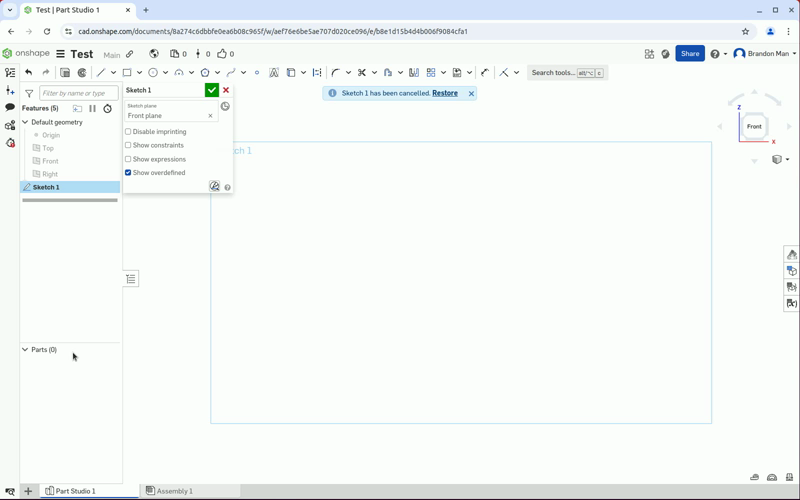
key(l)
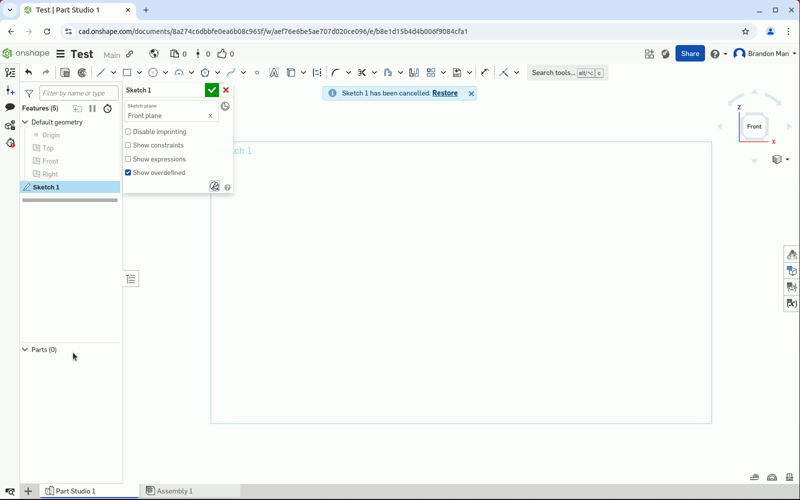
key_down(shift)
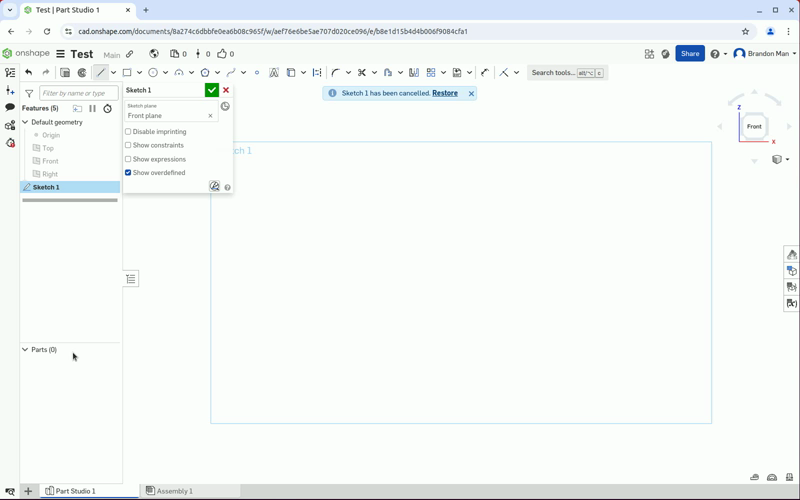
mouse_move(460, 282)
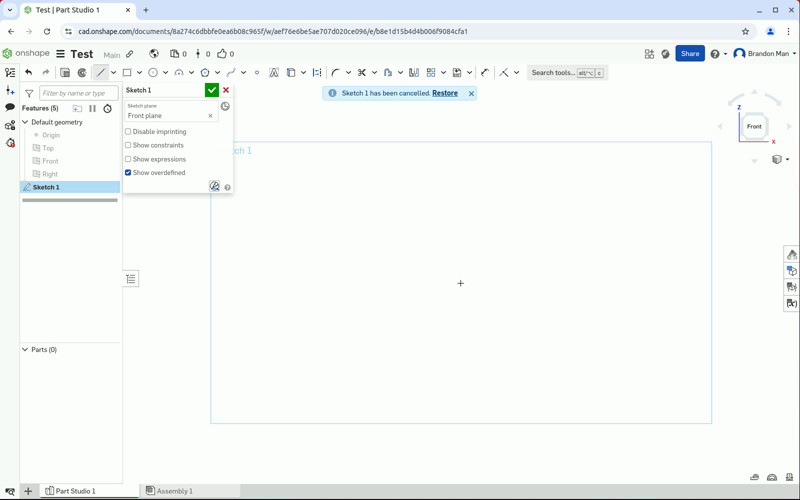
click(460, 282)
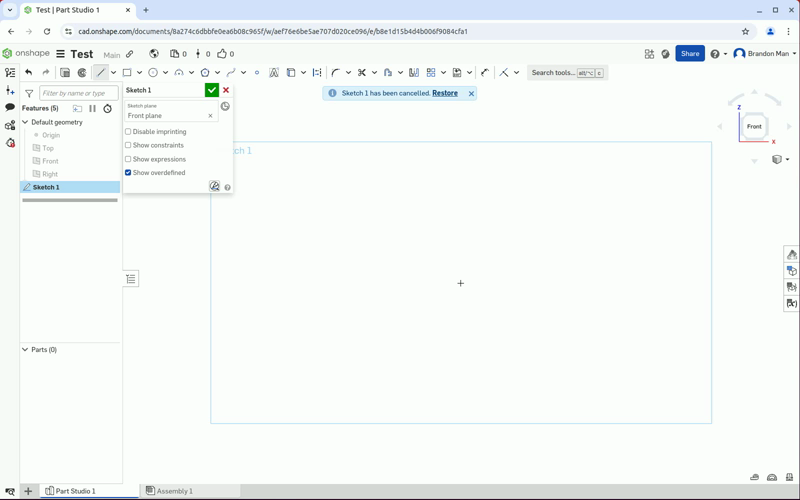
key_up(shift)
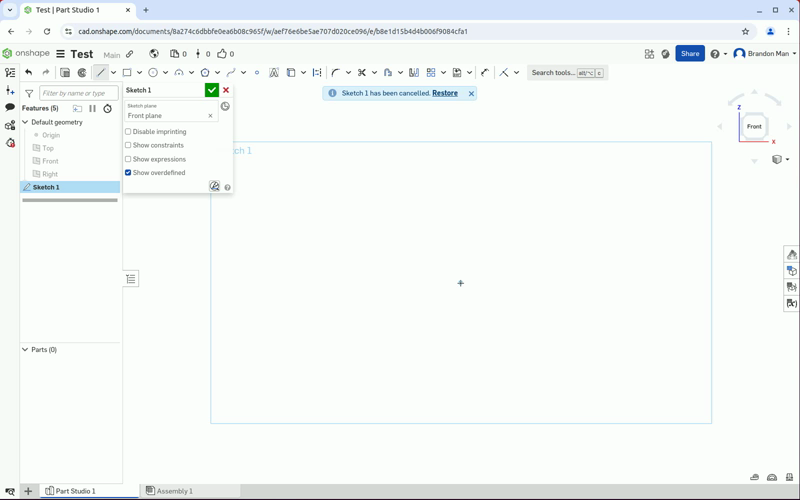
key_down(shift)
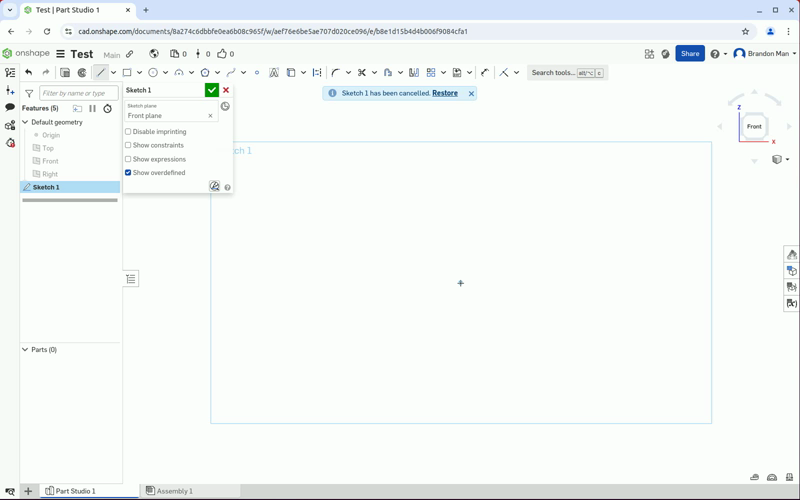
mouse_move(538, 282)
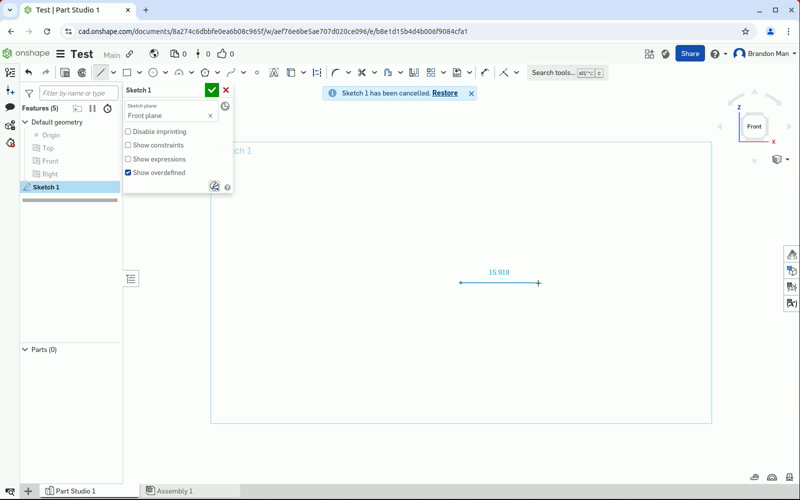
click(538, 282)
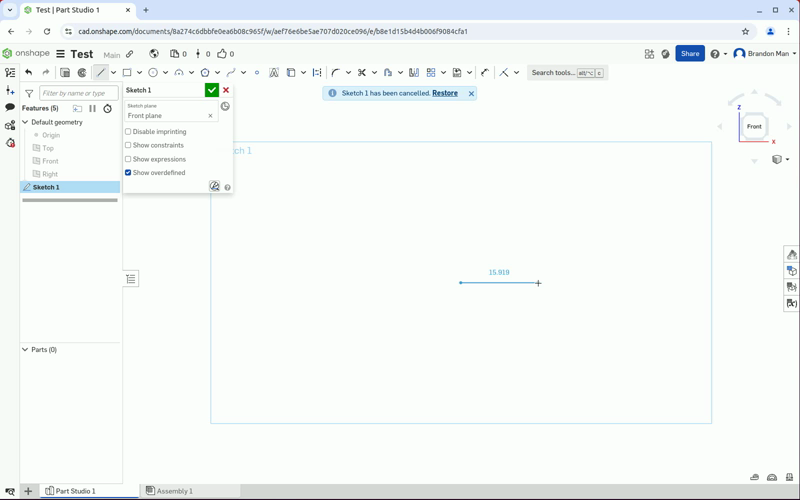
key_up(shift)
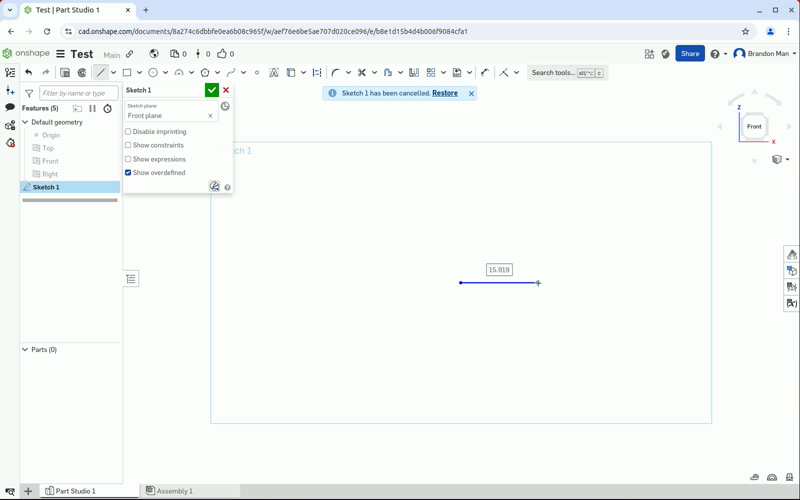
key_down(shift)
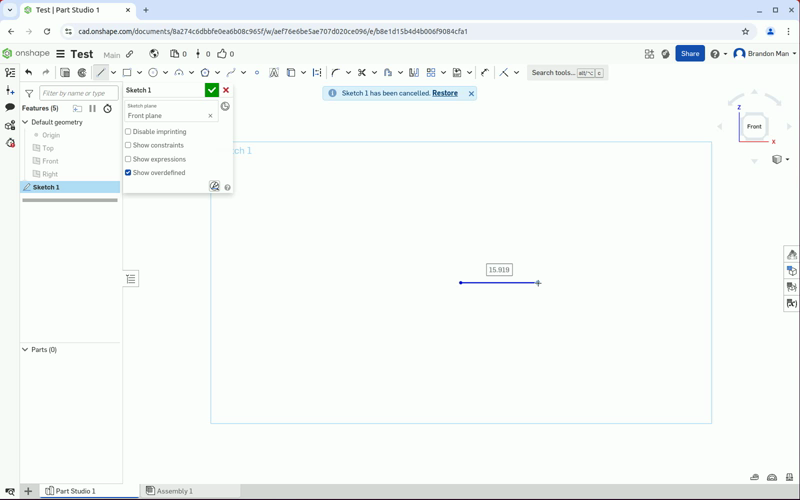
mouse_move(538, 198)
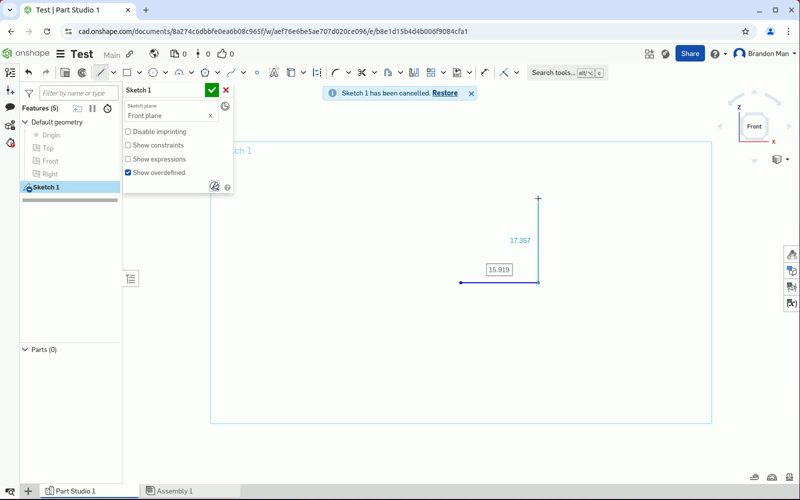
click(538, 198)
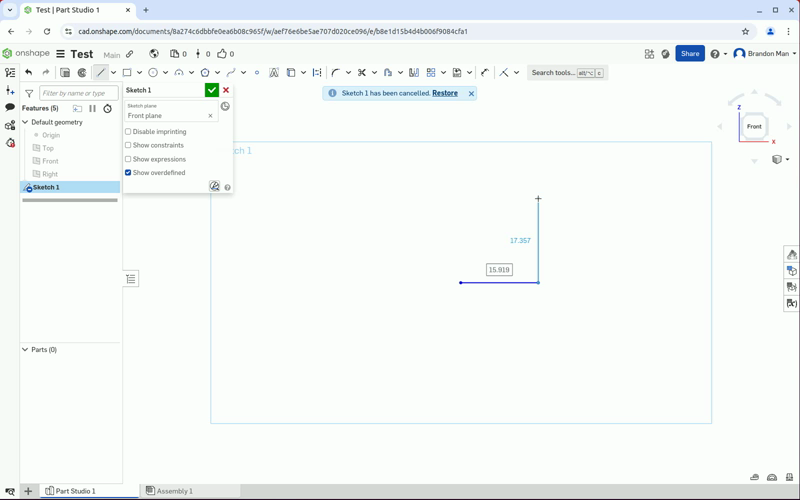
key_up(shift)
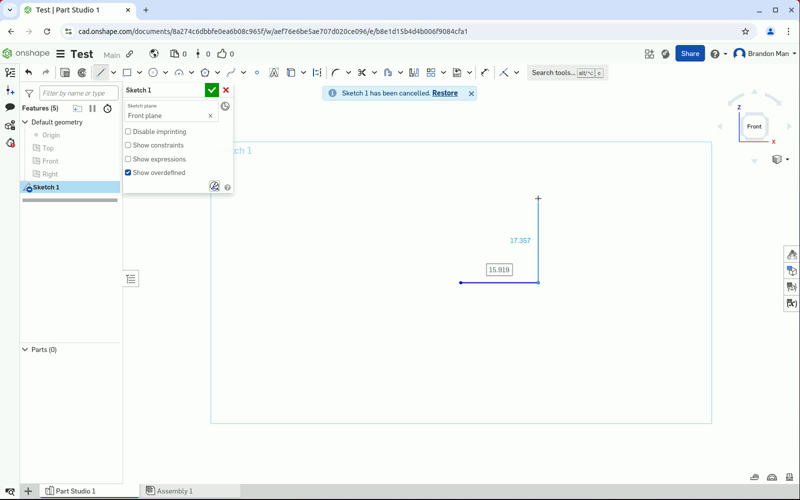
key_down(shift)
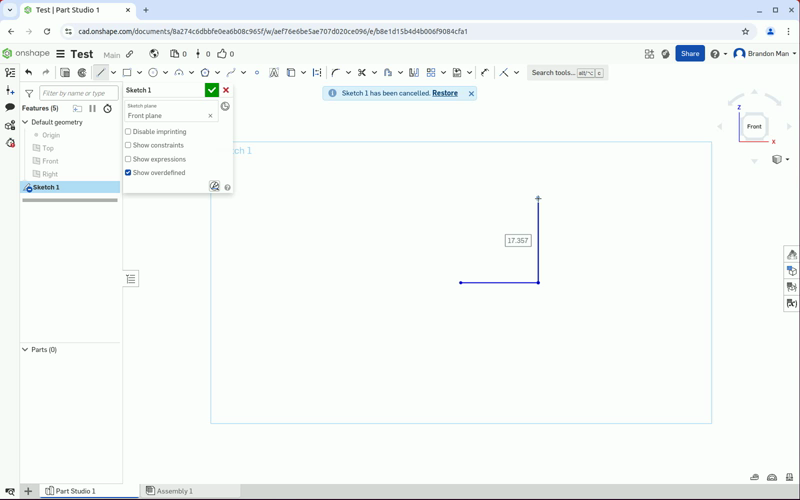
mouse_move(568, 198)
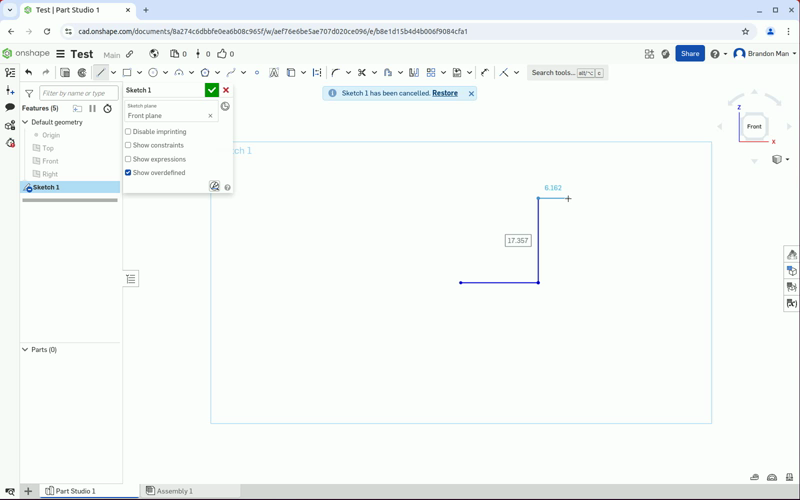
mouse_move(503, 198)
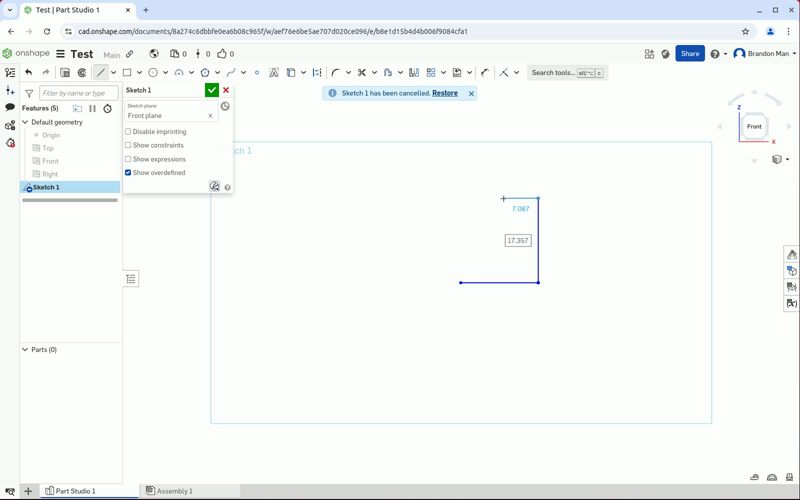
click(503, 198)
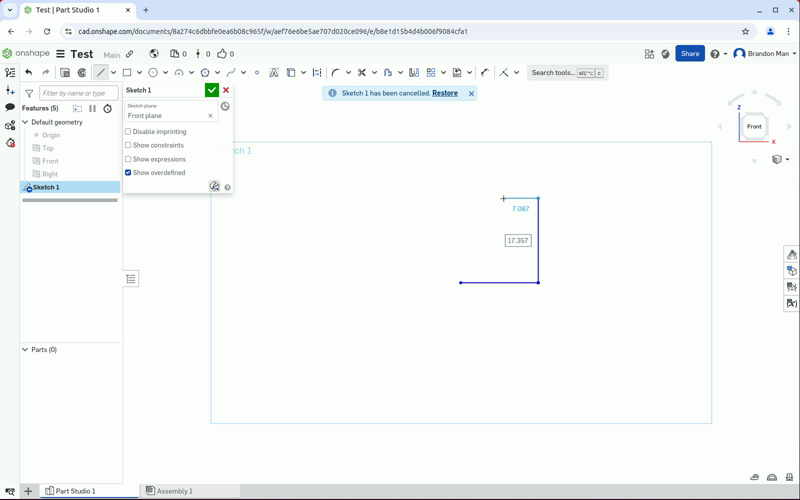
key_up(shift)
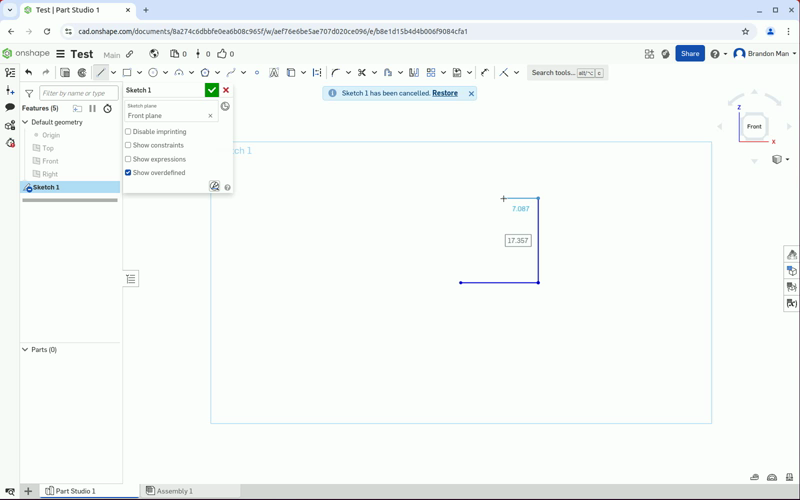
key_down(shift)
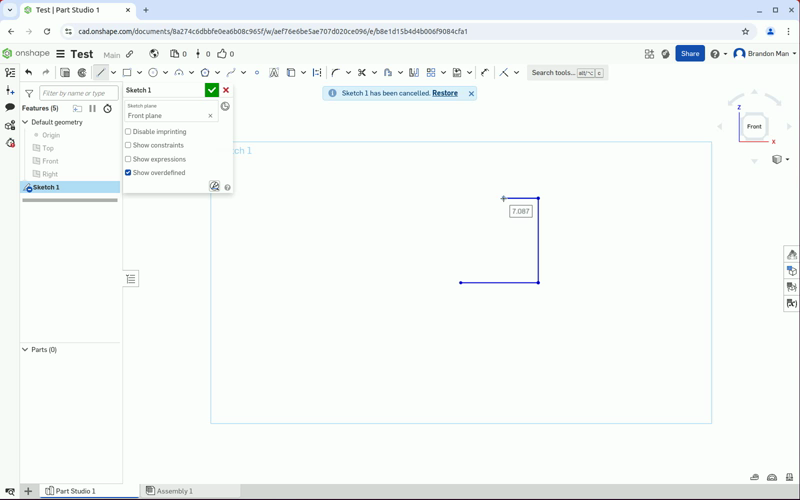
mouse_move(533, 198)
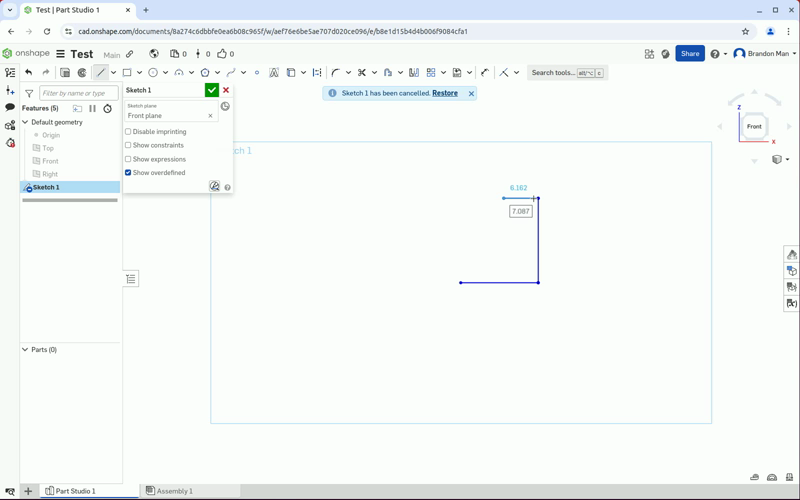
mouse_move(503, 240)
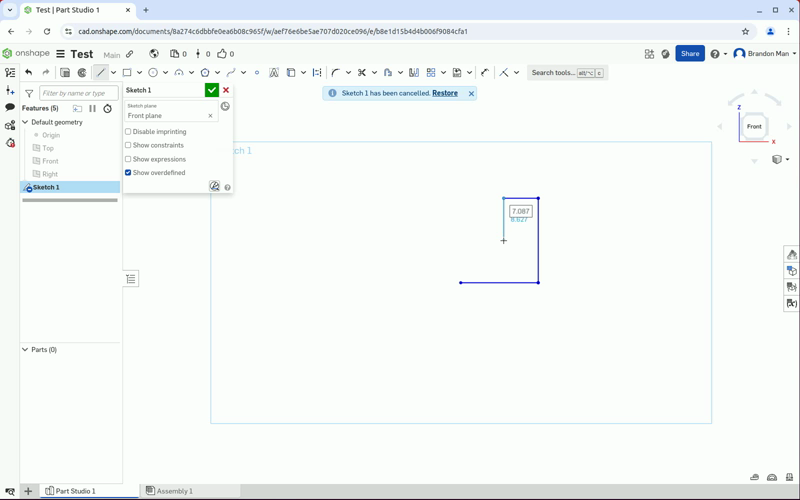
click(503, 240)
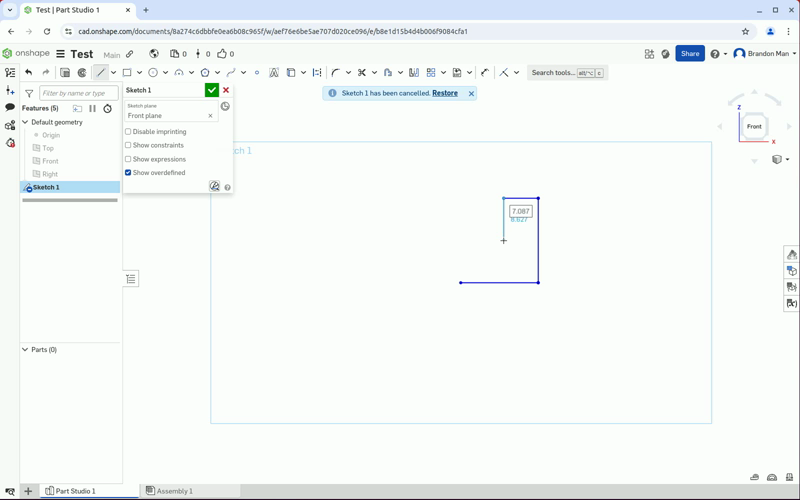
key_up(shift)
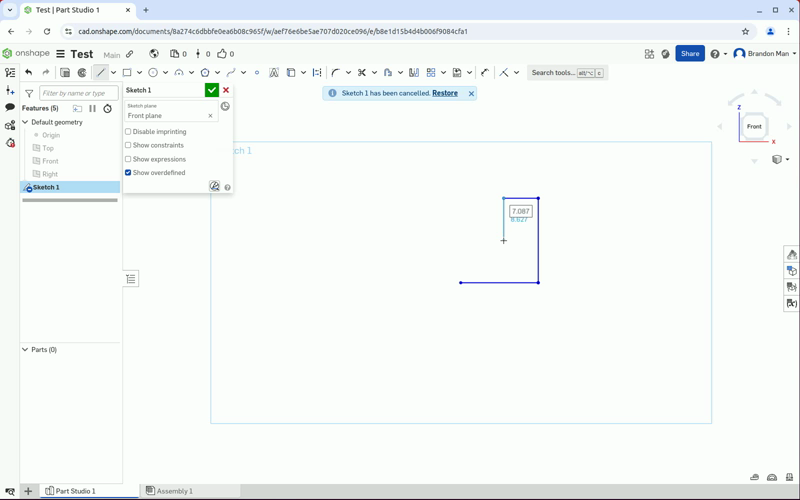
key_down(shift)
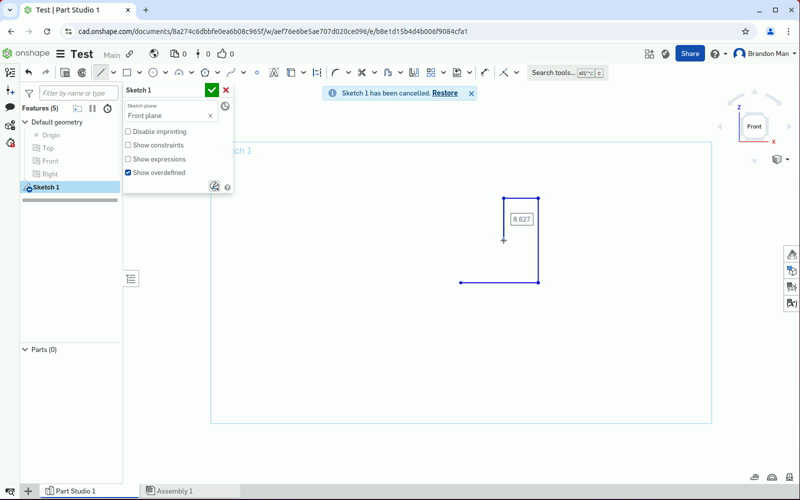
mouse_move(533, 240)
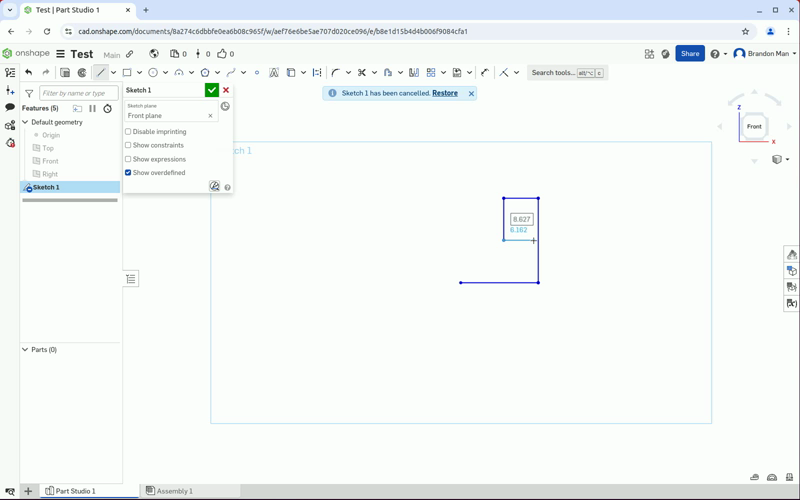
mouse_move(460, 240)
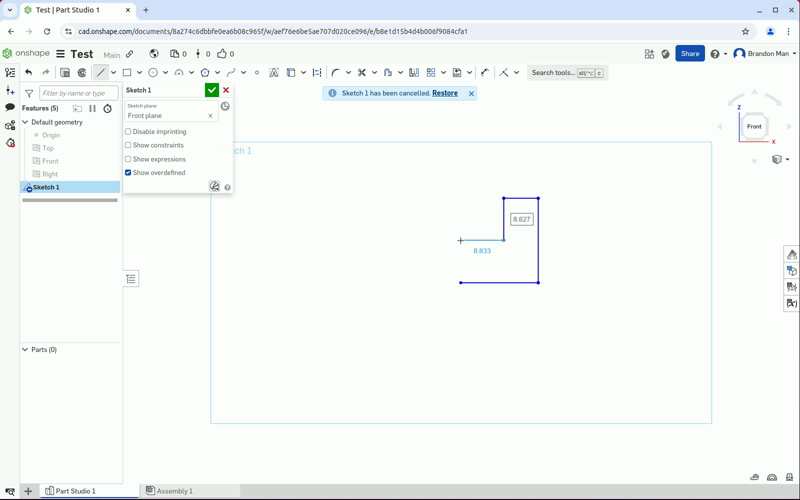
click(460, 240)
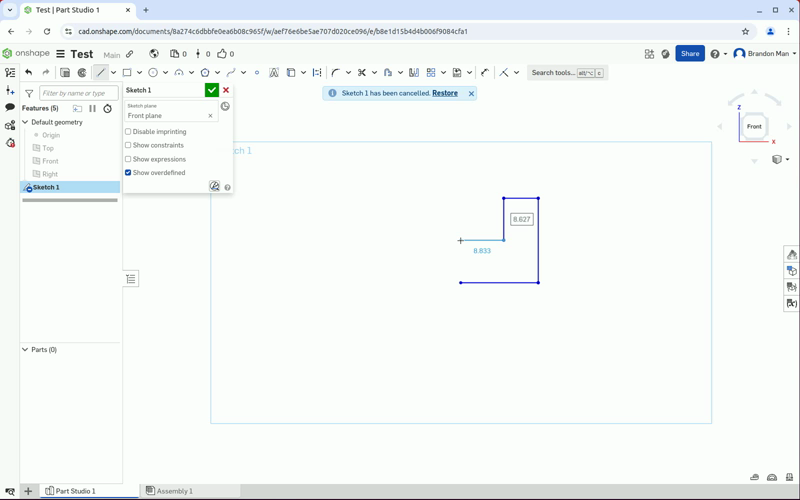
key_up(shift)
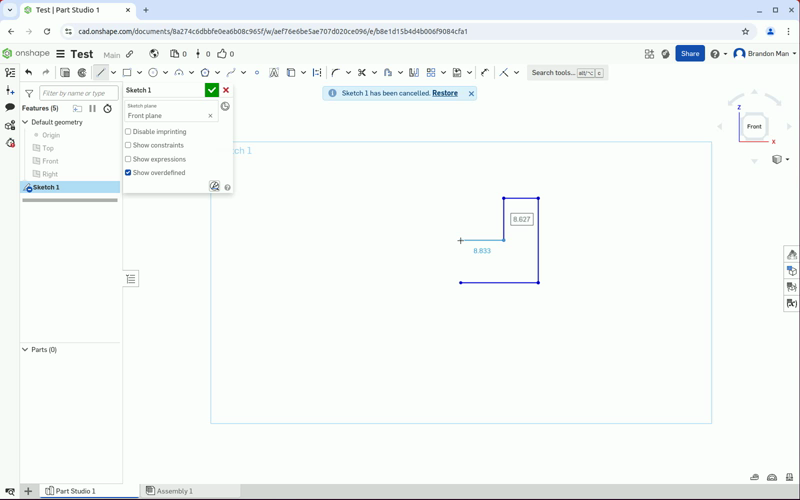
mouse_move(490, 240)
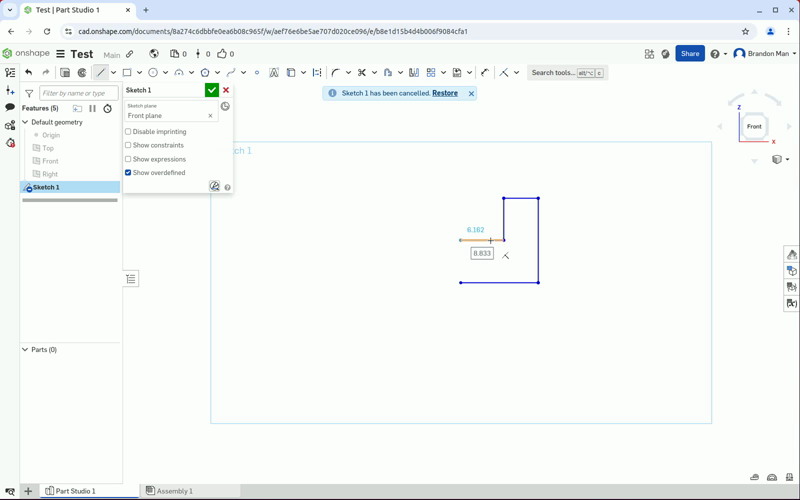
key_down(shift)
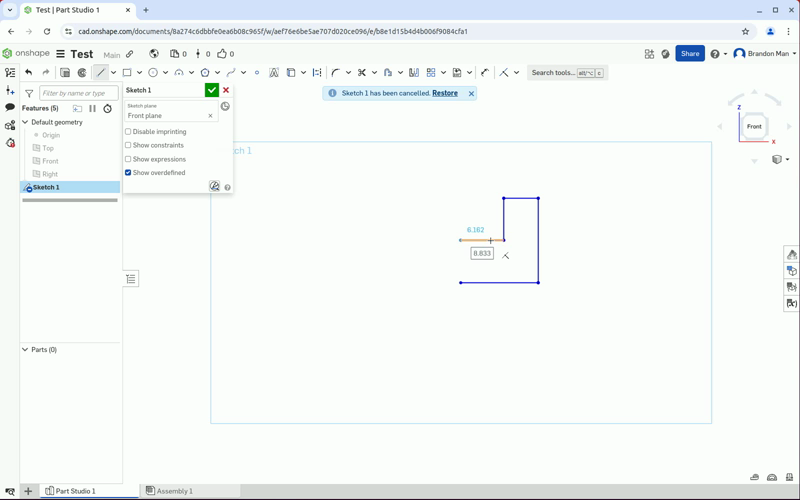
mouse_move(460, 282)
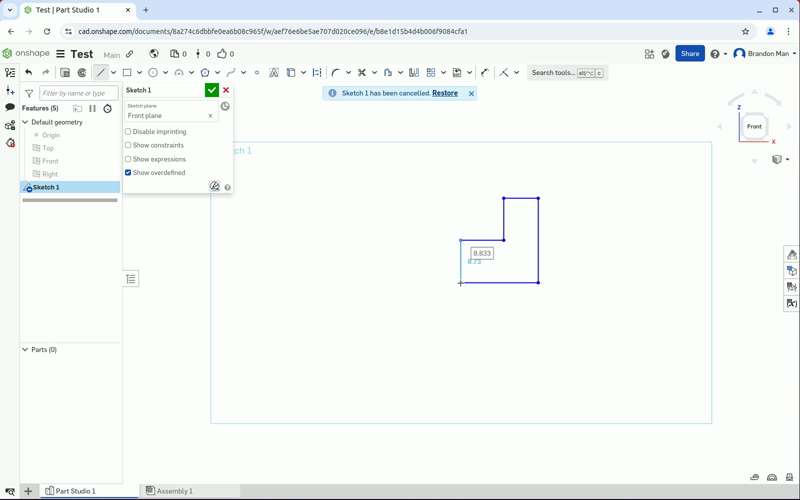
key_up(shift)
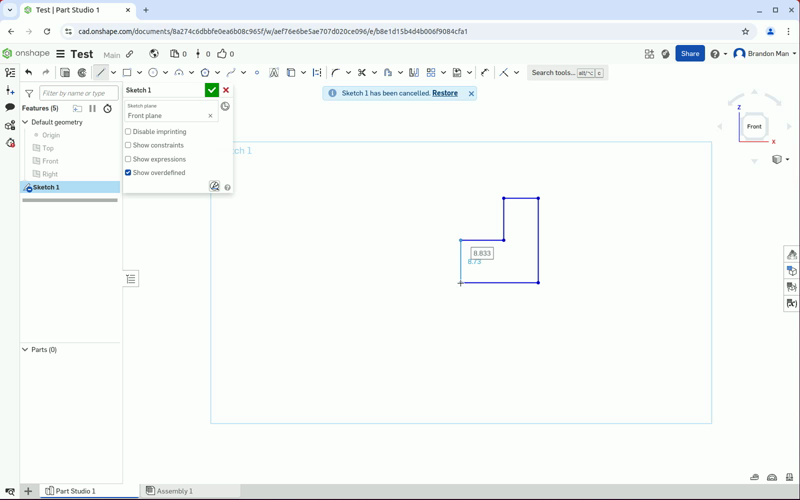
click(460, 282)
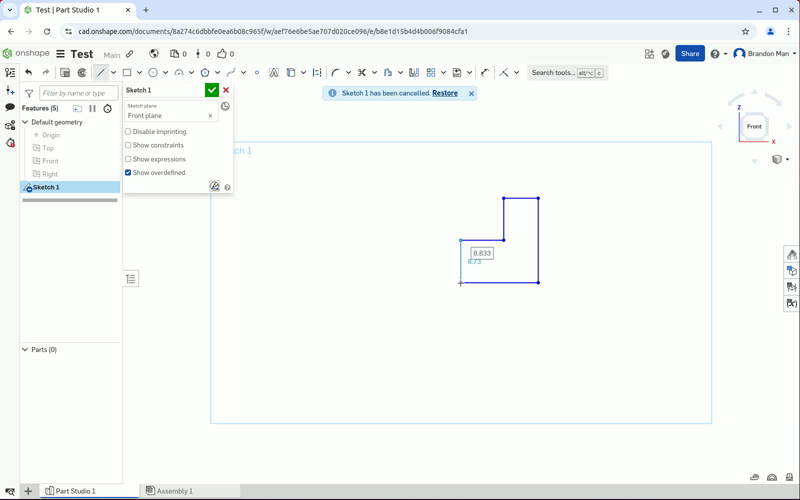
key(esc)
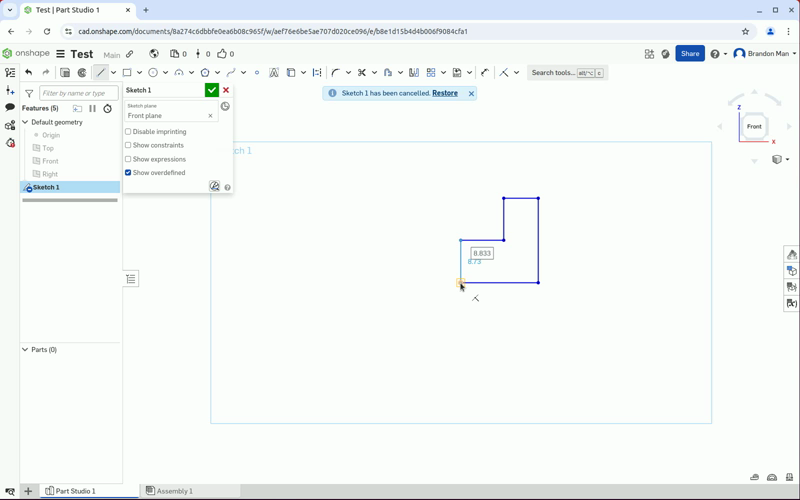
mouse_move(480, 277)
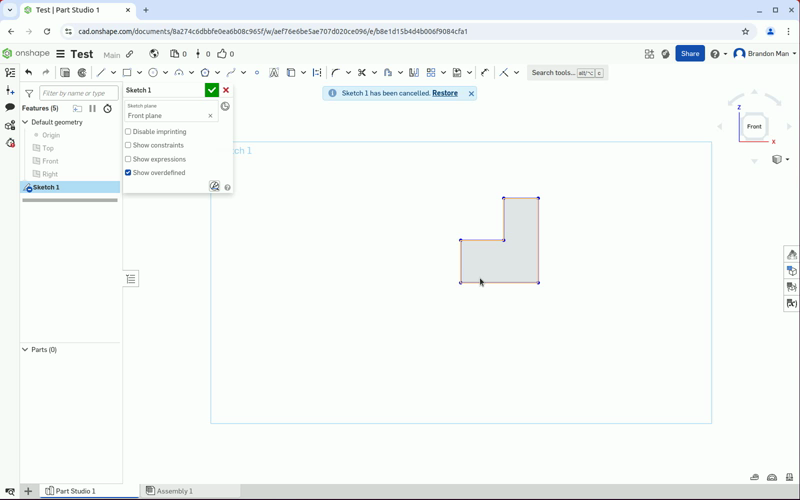
click(480, 277)
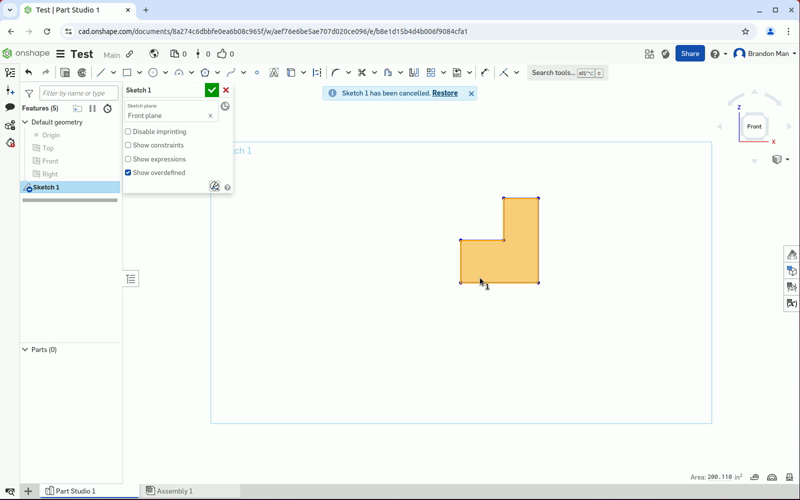
mouse_move(73, 352)
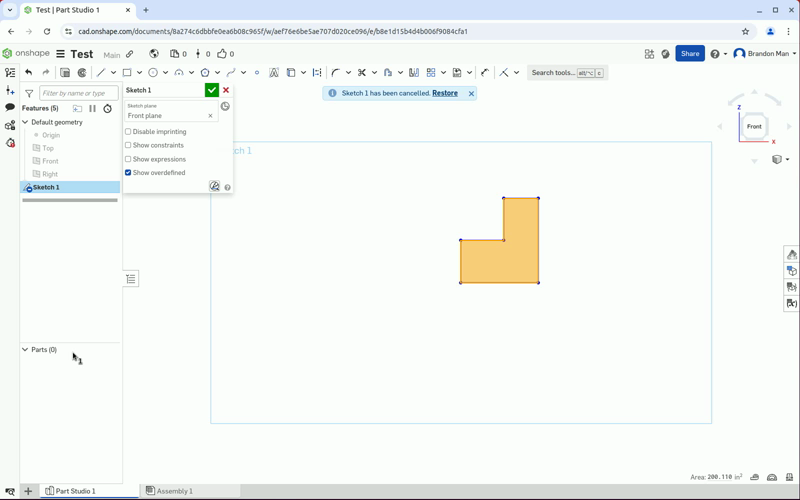
key(shift+y)
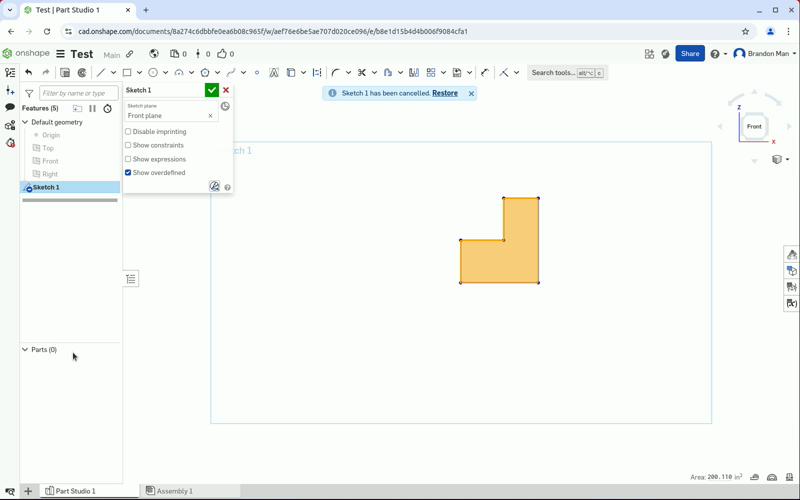
key(shift+e)
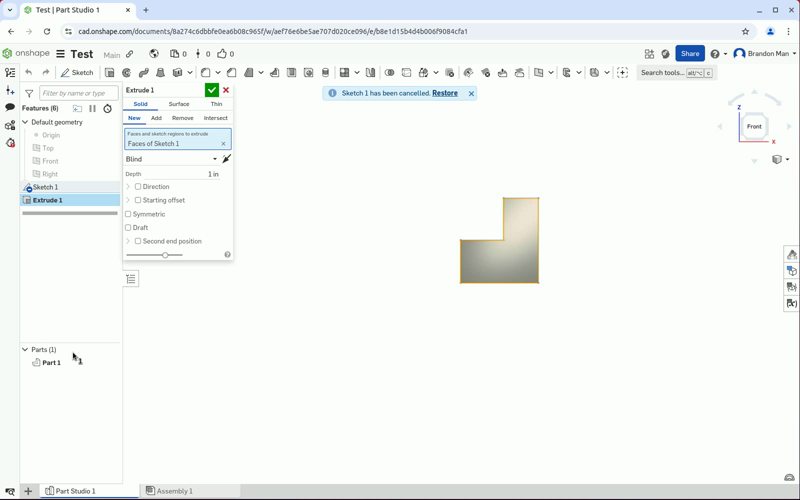
mouse_move(143, 106)
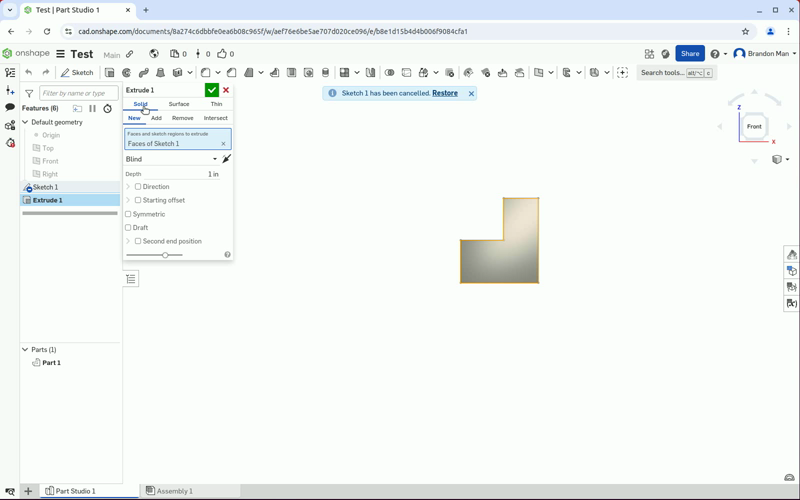
click(143, 106)
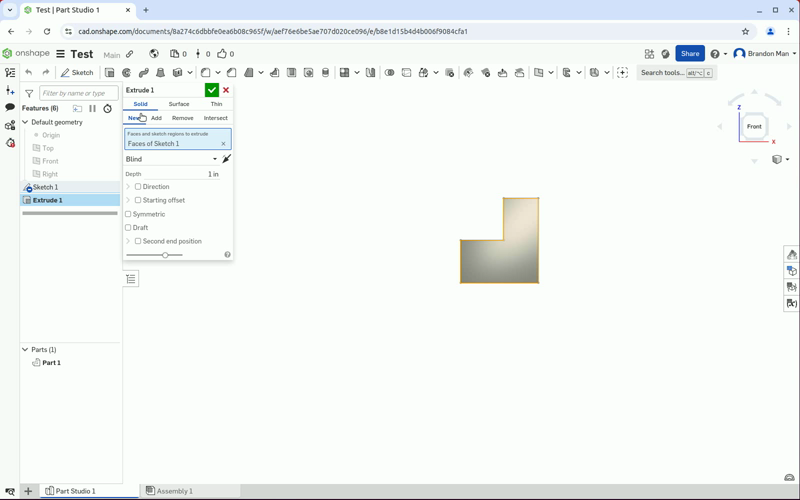
mouse_move(137, 120)
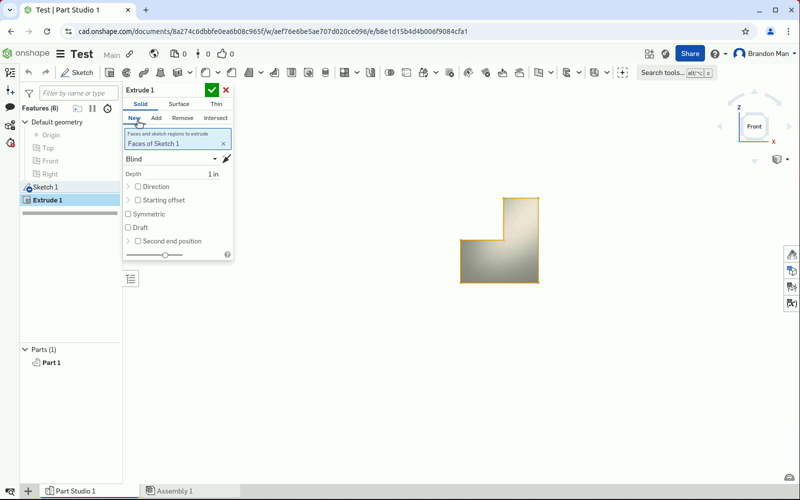
click(137, 120)
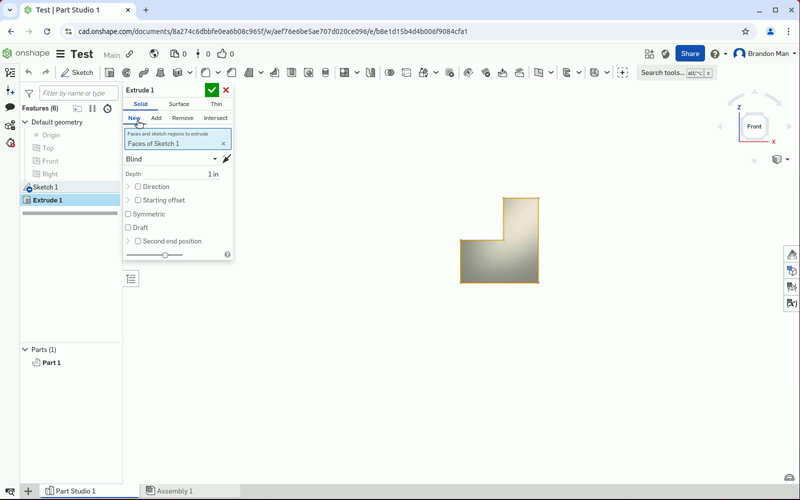
key(tab, 4)
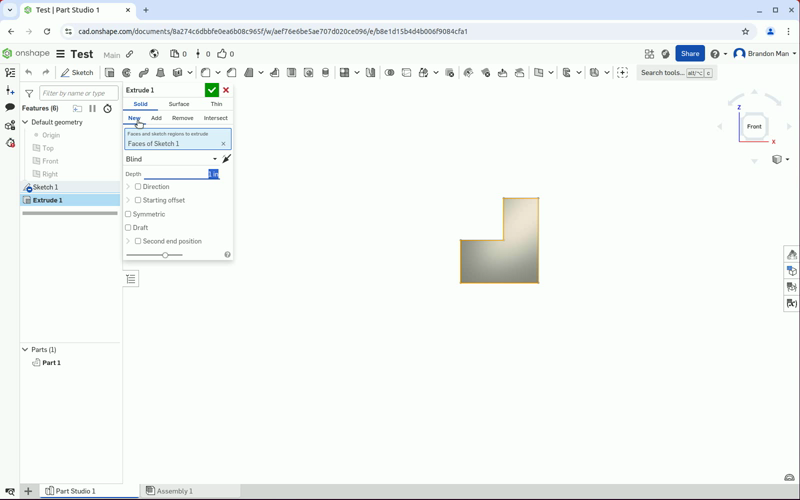
text(8.666)
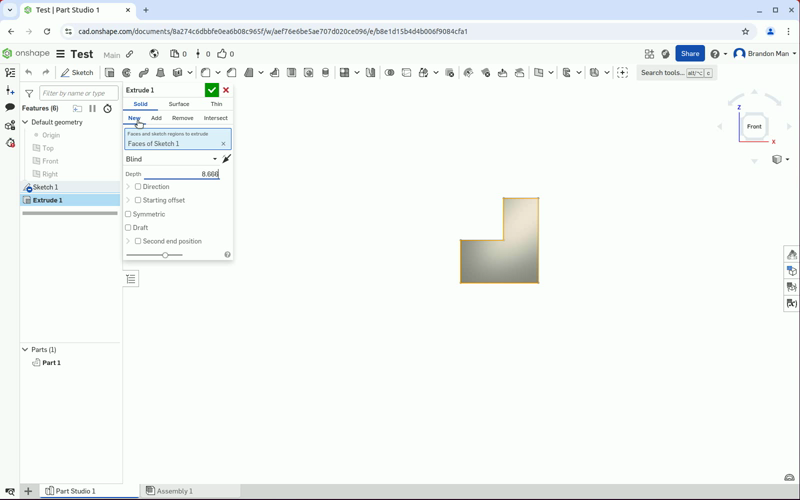
key(enter)
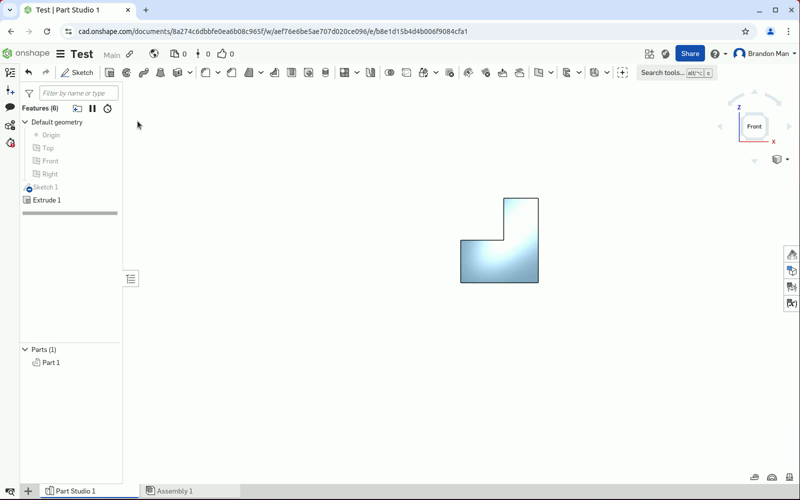
key(shift+h)
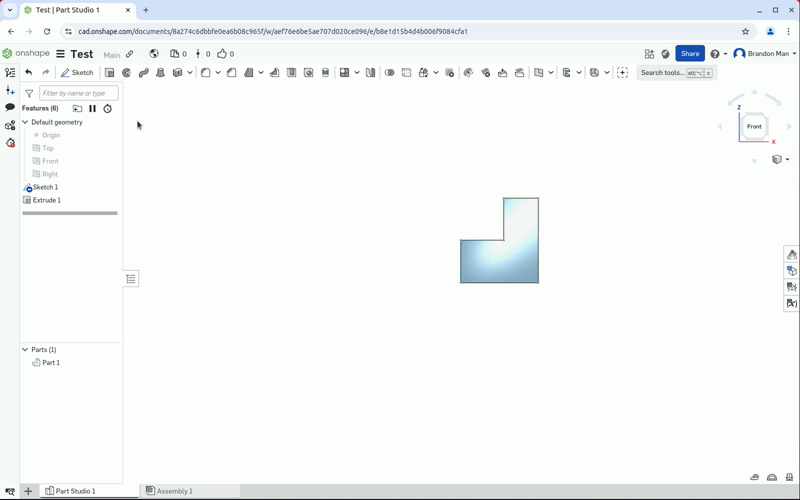
key(shift+h)
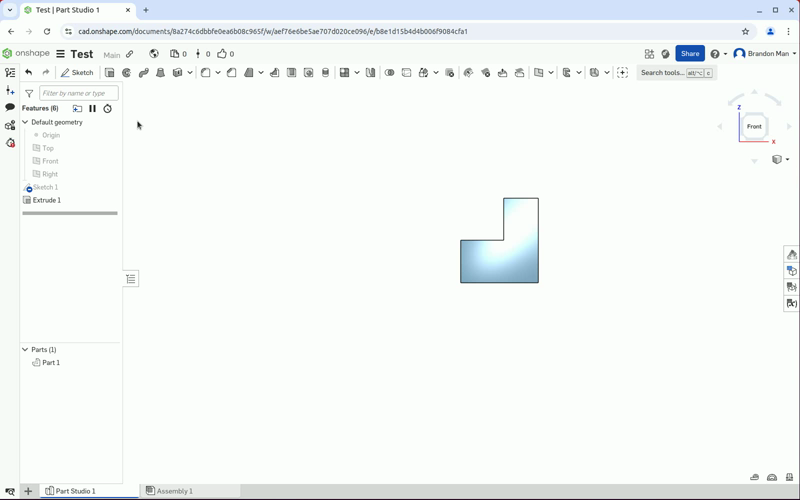
mouse_move(73, 189)
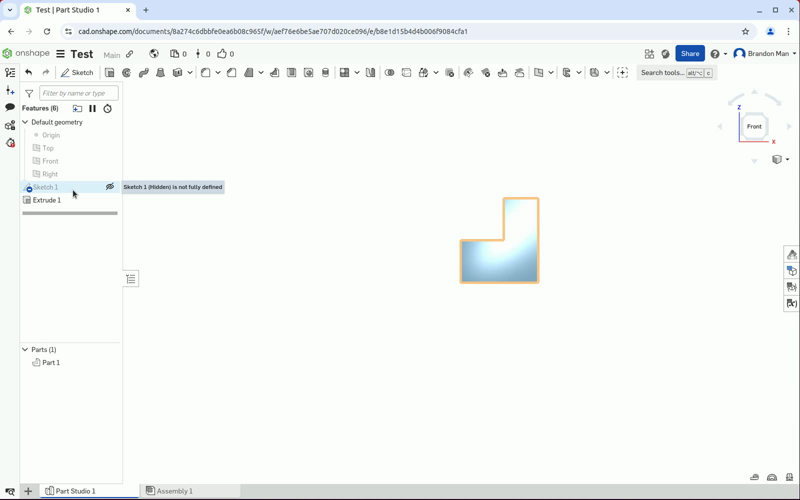
click(73, 189)
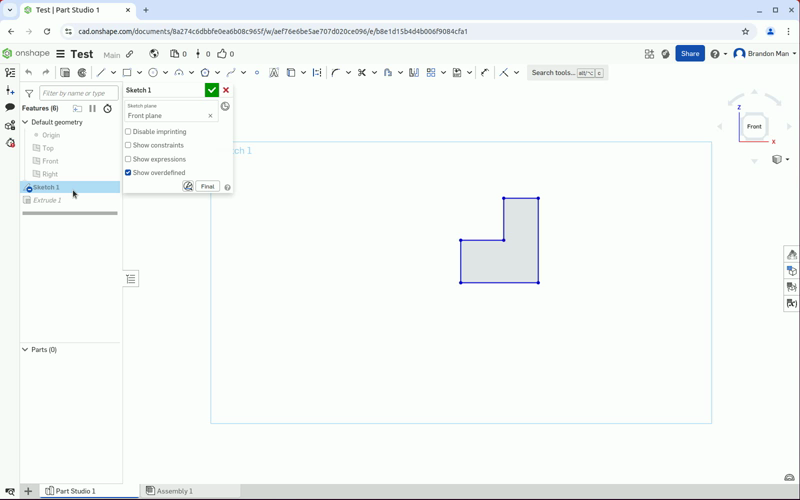
mouse_move(229, 92)
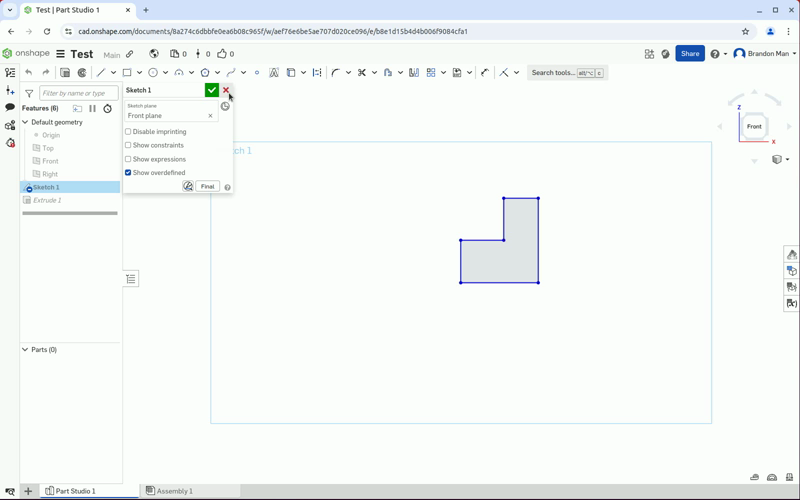
click(229, 92)
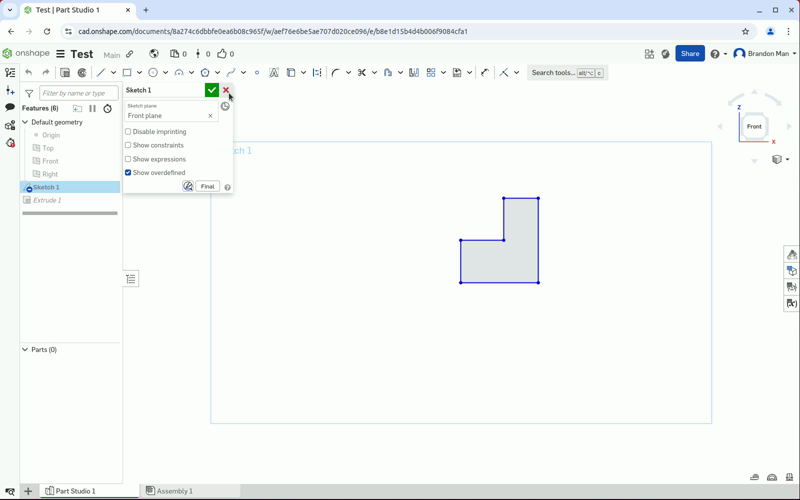
key(shift+s)
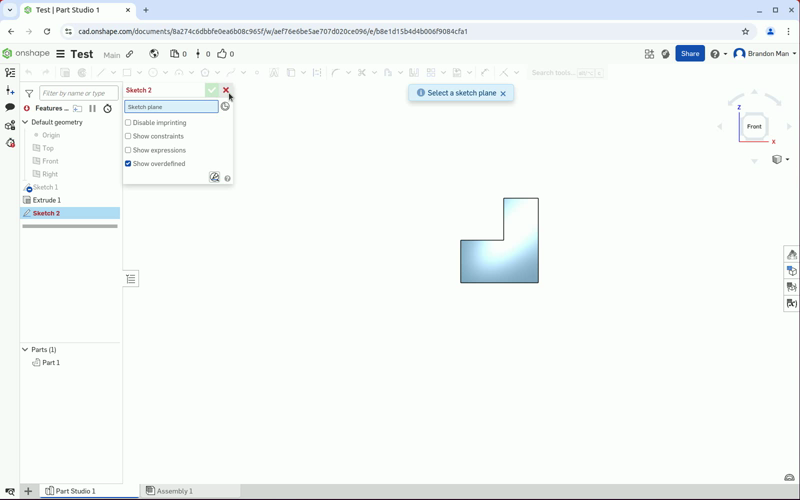
mouse_move(73, 163)
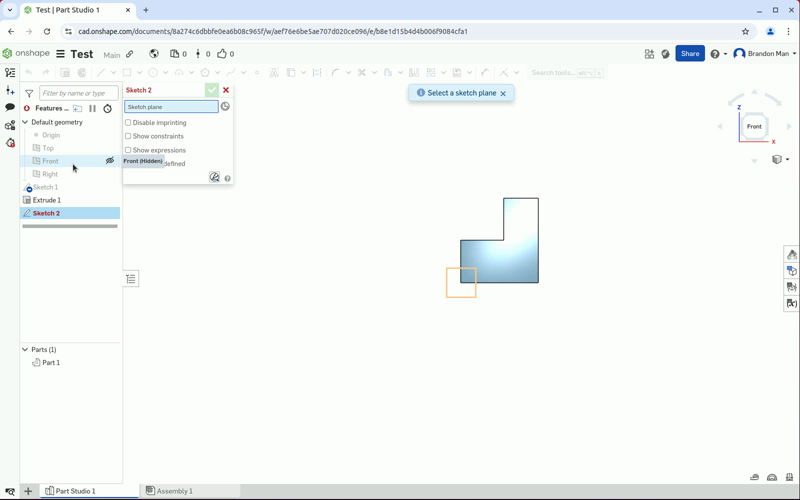
click(73, 163)
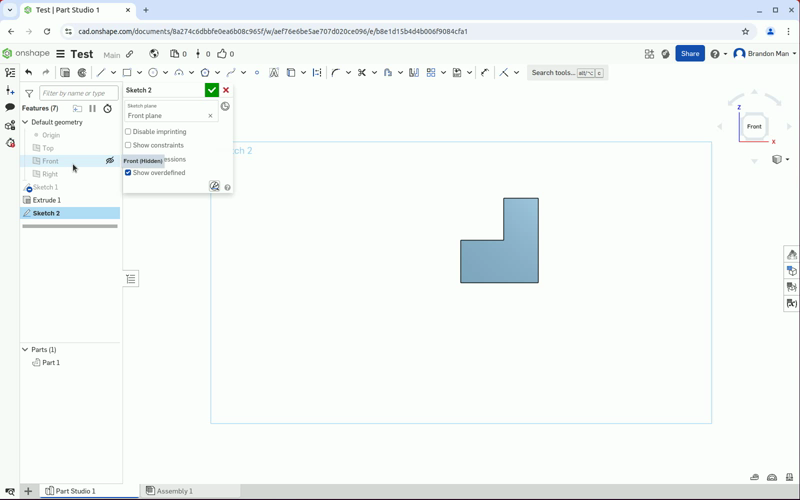
mouse_move(73, 352)
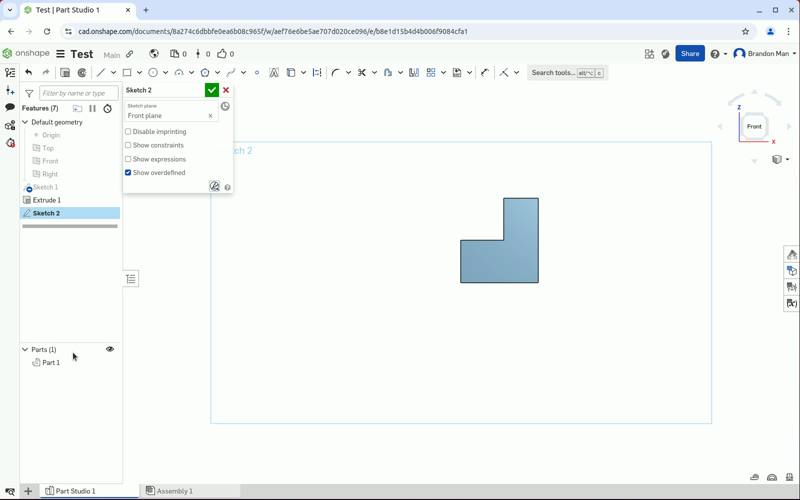
key(y)
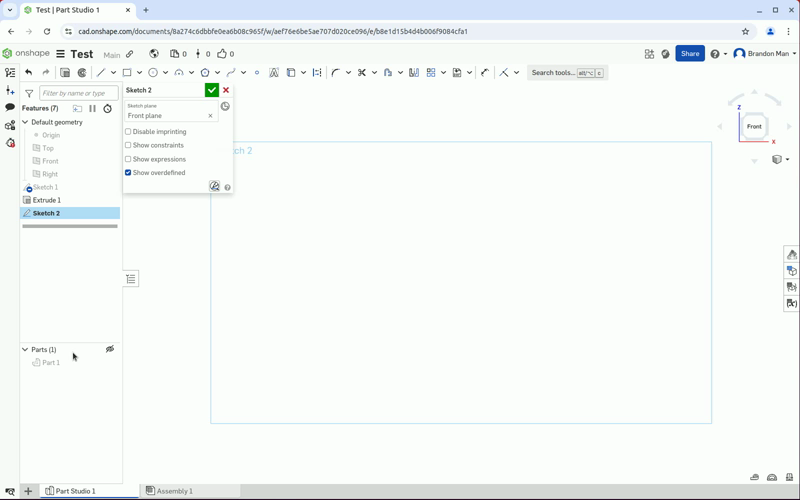
key(l)
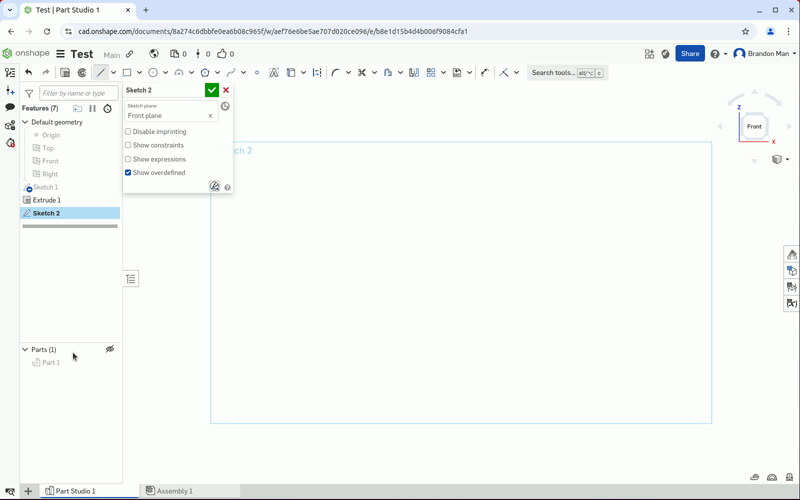
key_down(shift)
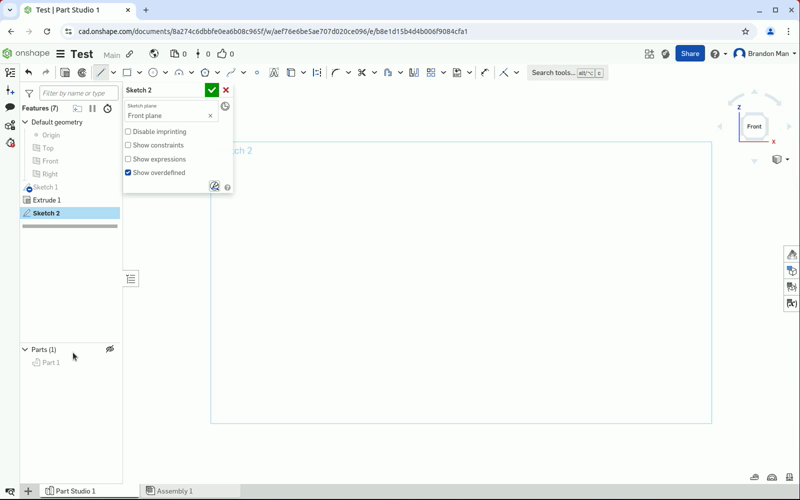
mouse_move(460, 240)
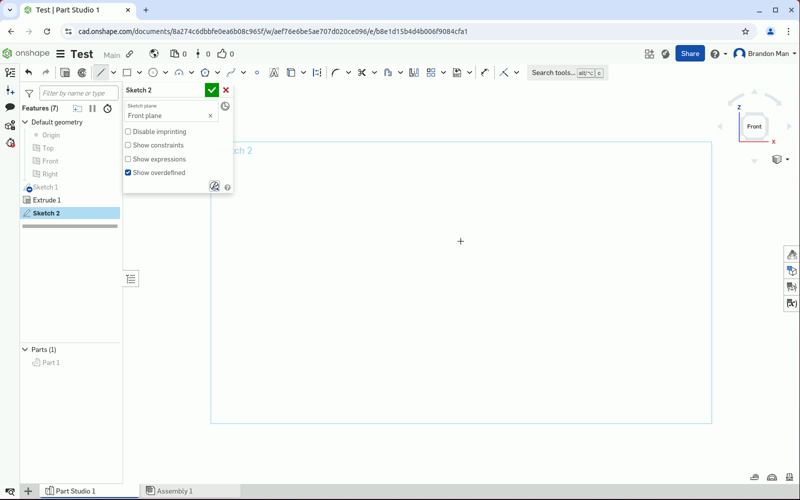
click(460, 240)
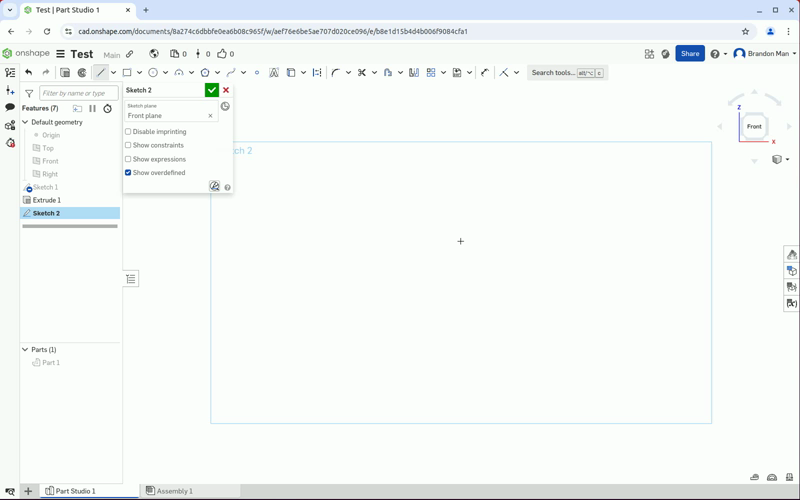
key_up(shift)
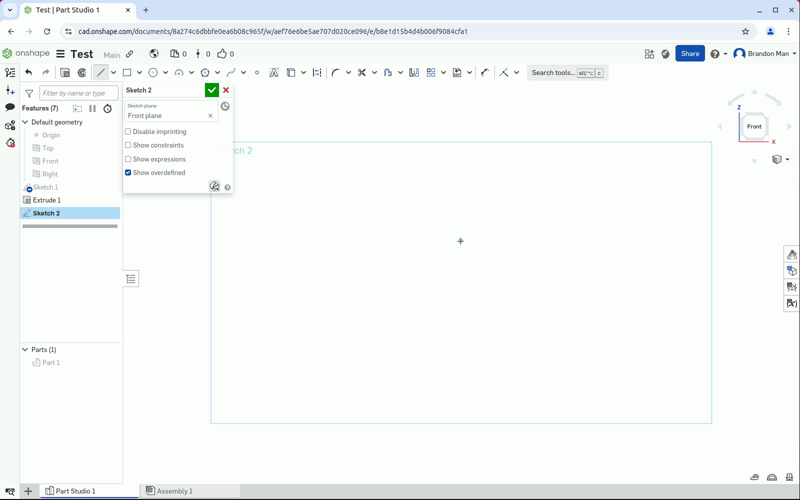
key_down(shift)
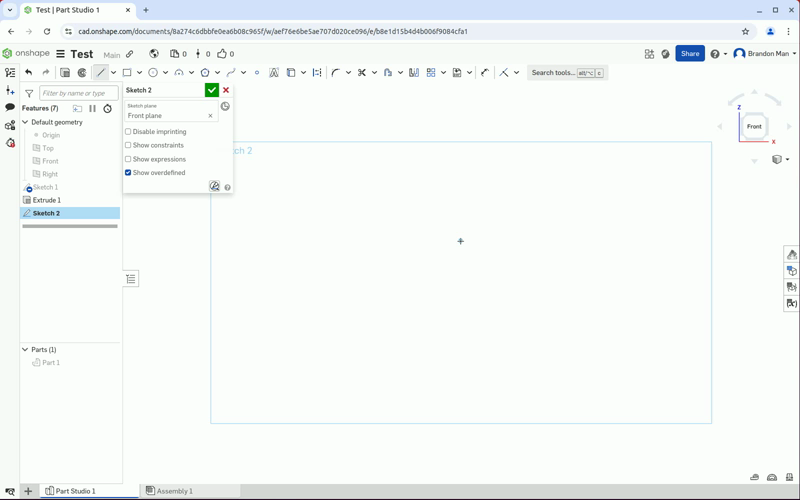
mouse_move(490, 240)
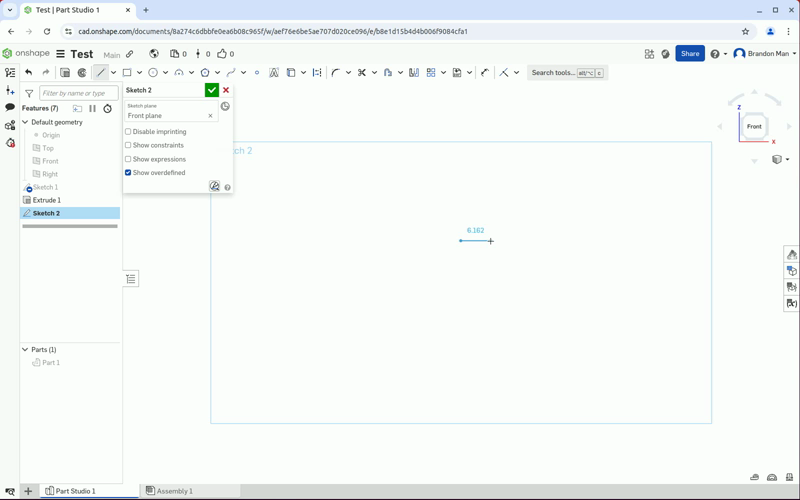
mouse_move(503, 240)
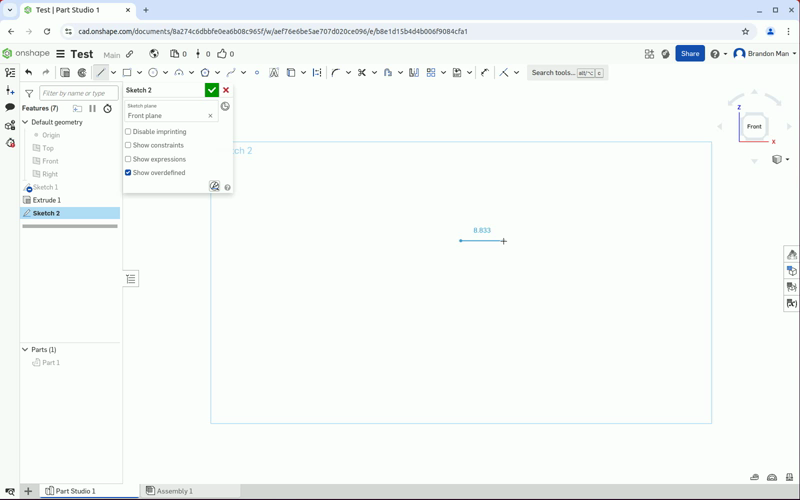
click(503, 240)
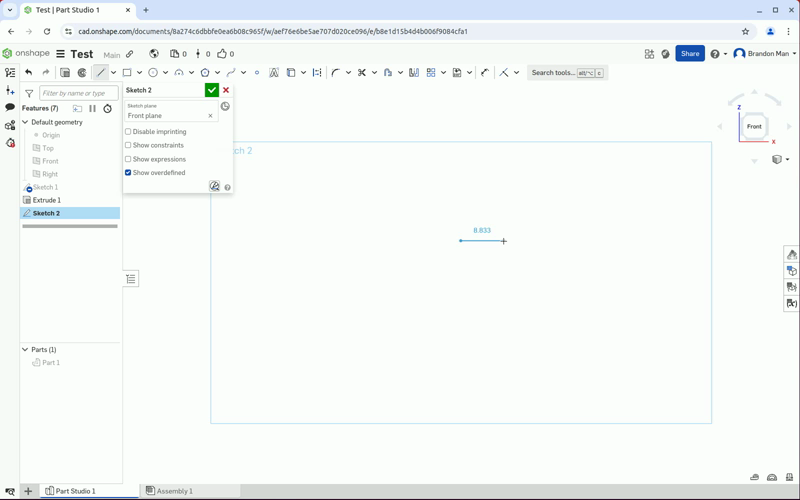
key_up(shift)
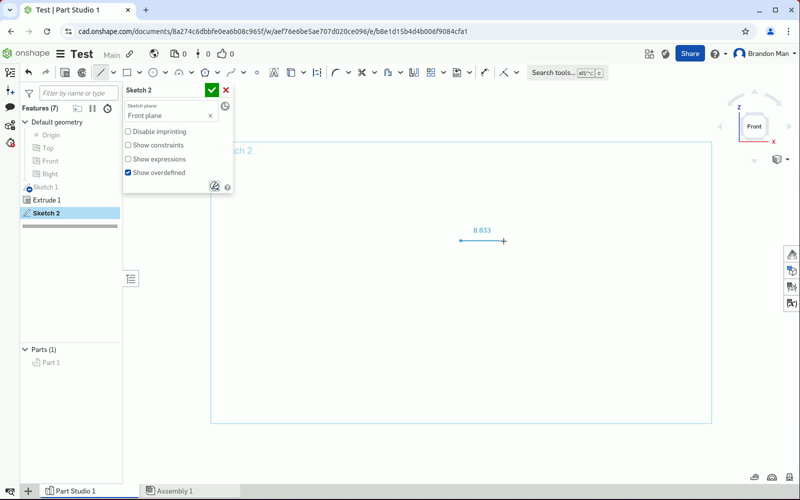
key_down(shift)
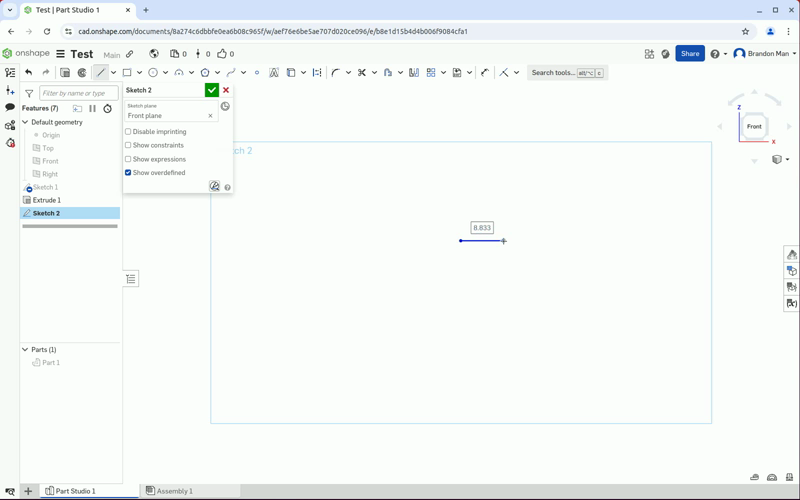
mouse_move(533, 240)
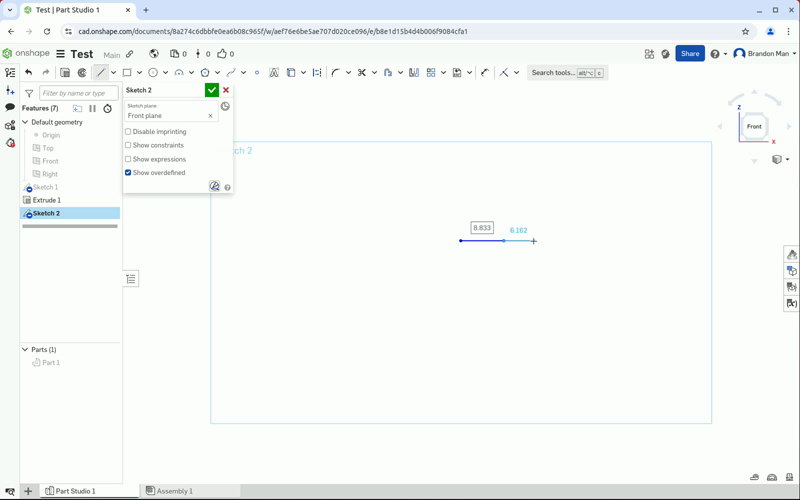
mouse_move(503, 197)
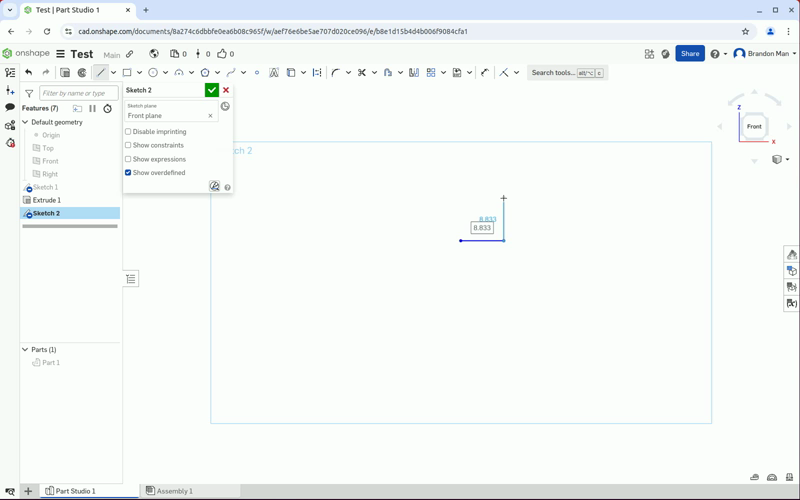
click(503, 197)
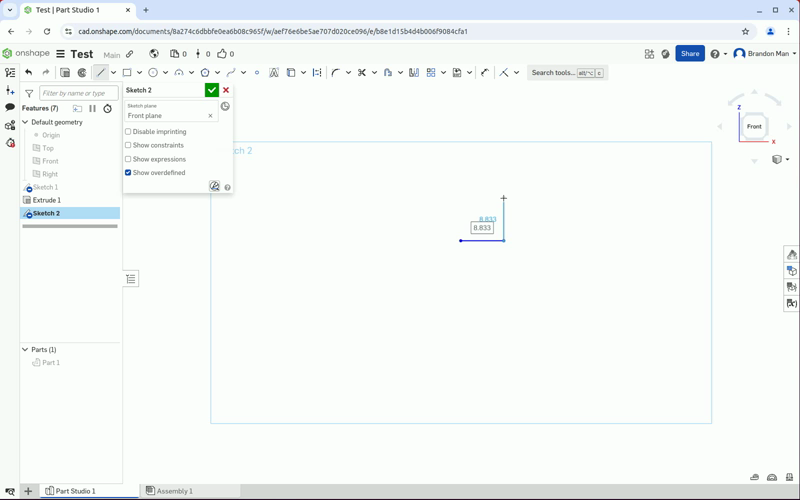
key_up(shift)
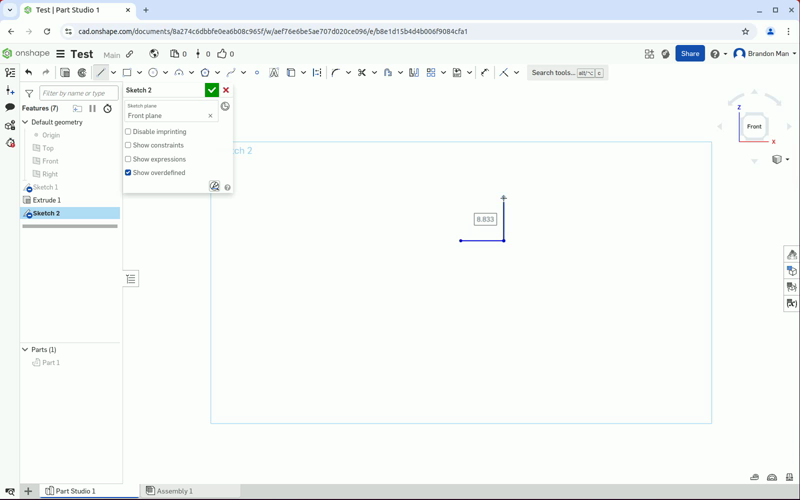
key_down(shift)
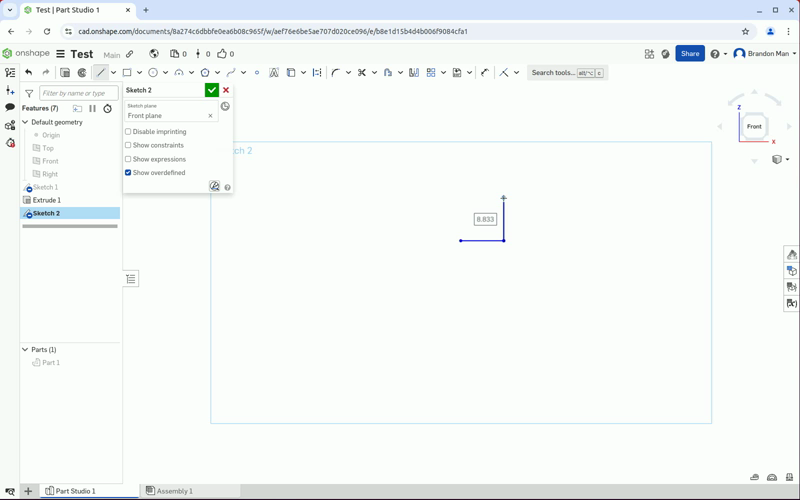
mouse_move(533, 197)
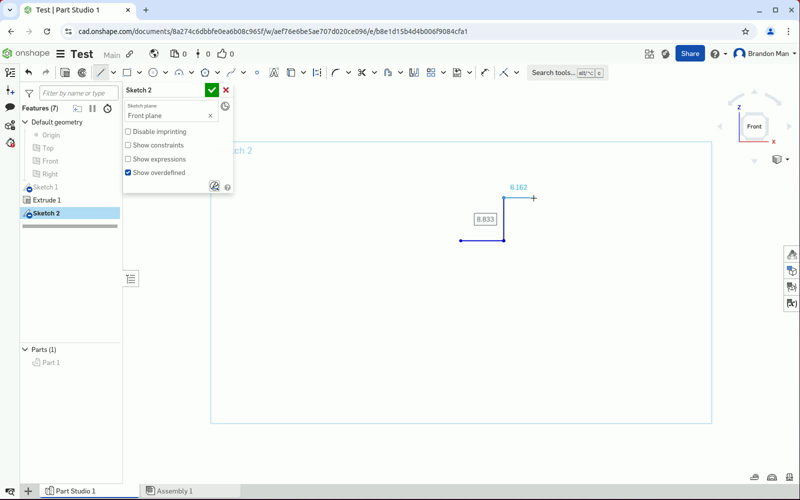
mouse_move(460, 197)
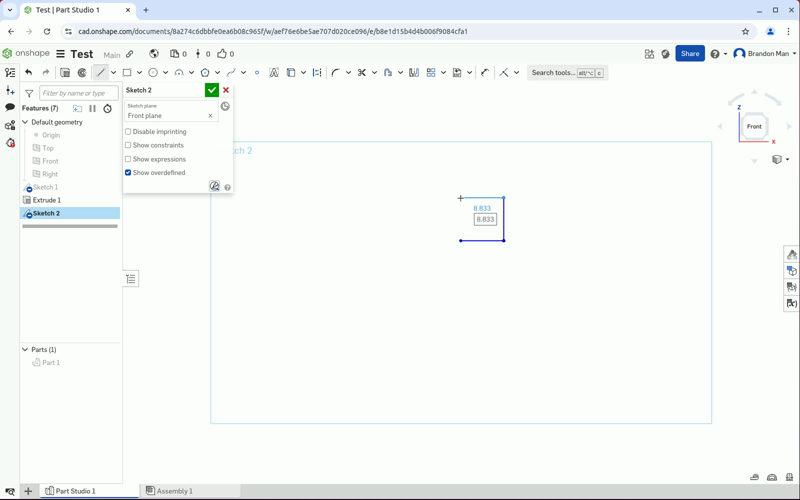
click(460, 197)
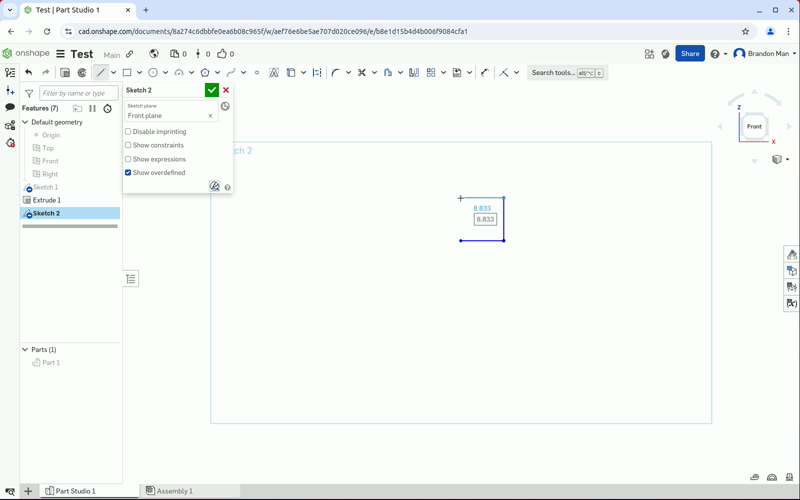
key_up(shift)
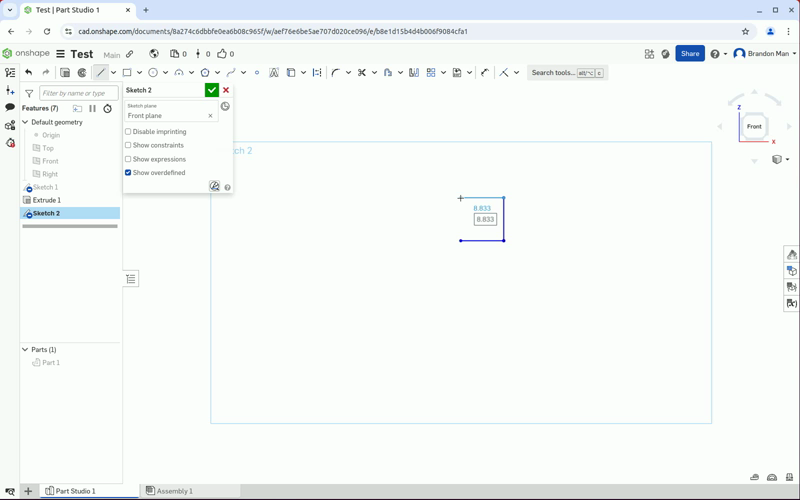
mouse_move(490, 197)
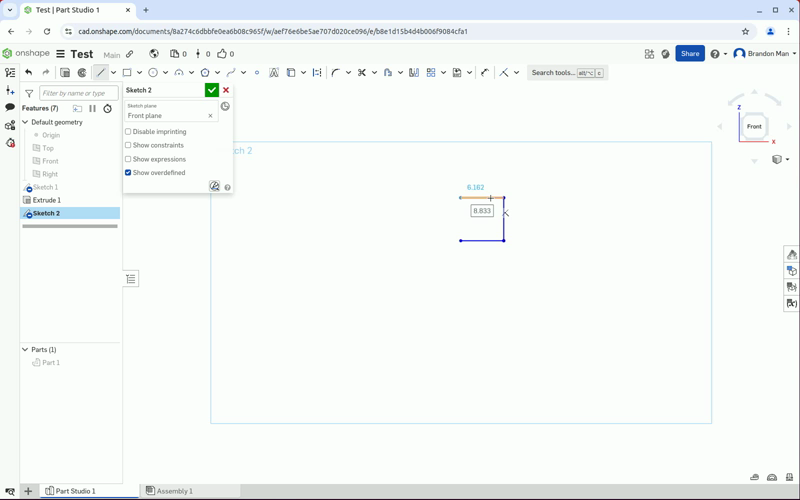
key_down(shift)
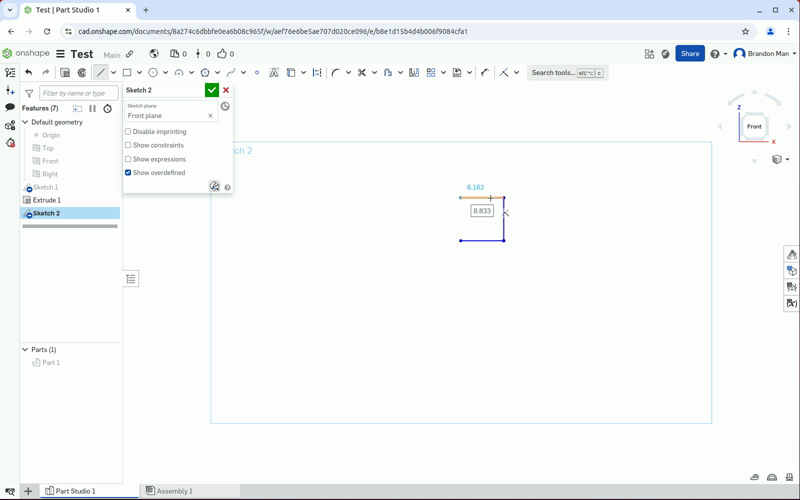
mouse_move(460, 240)
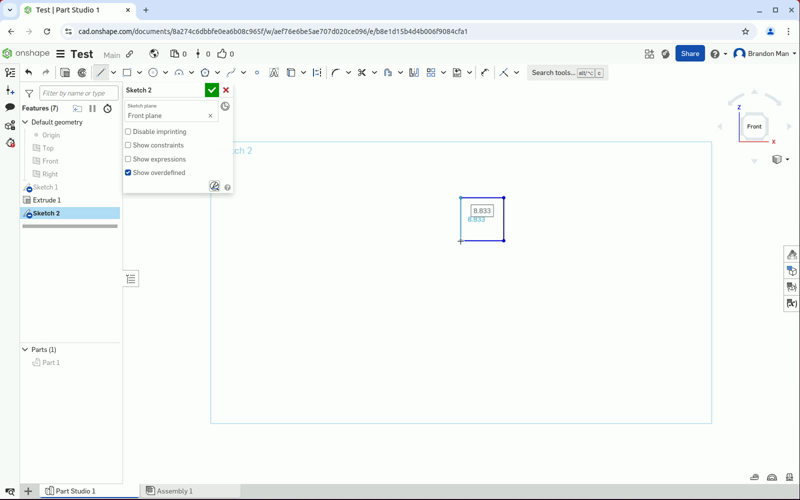
key_up(shift)
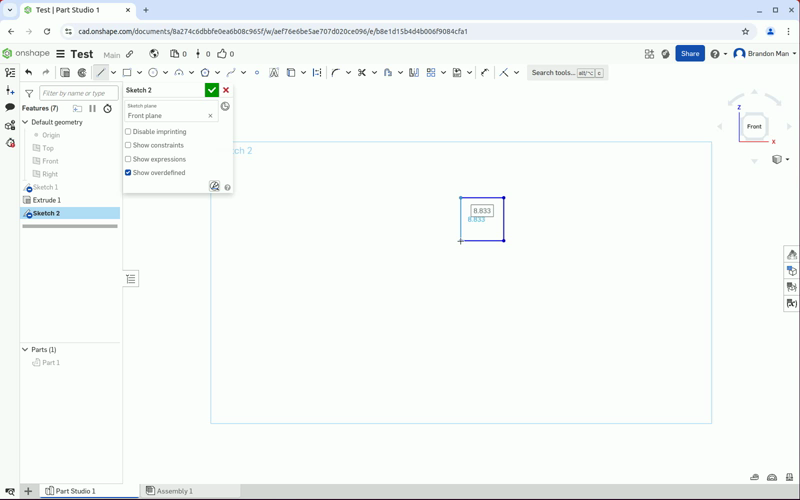
click(460, 240)
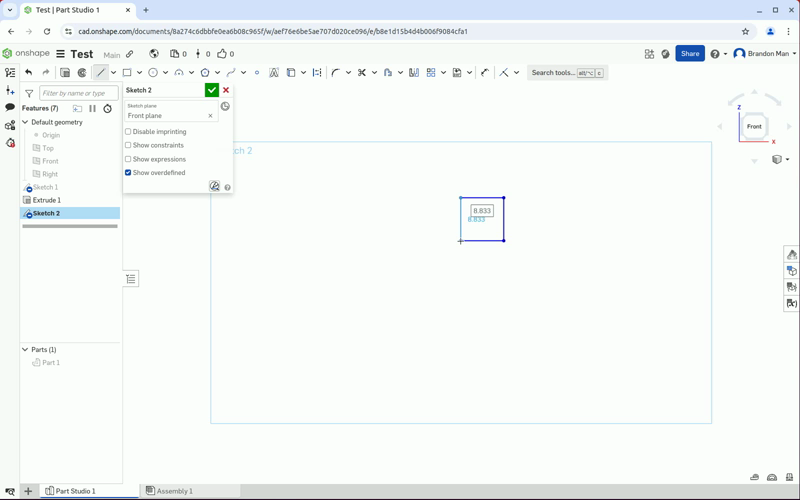
key(esc)
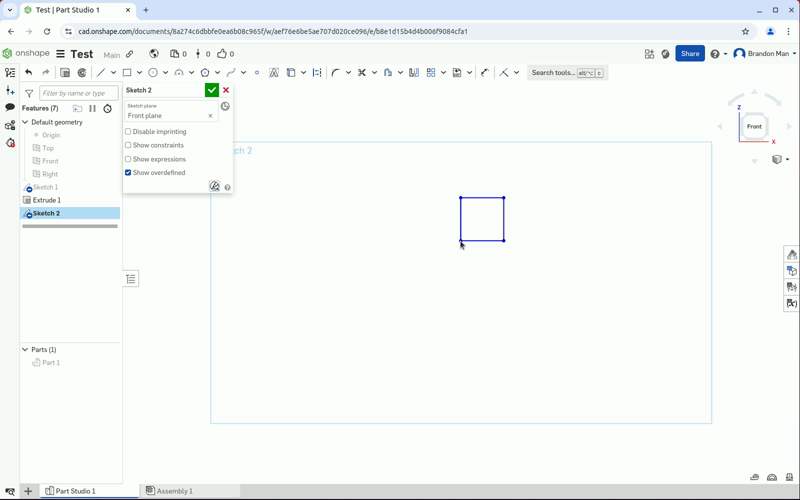
mouse_move(473, 203)
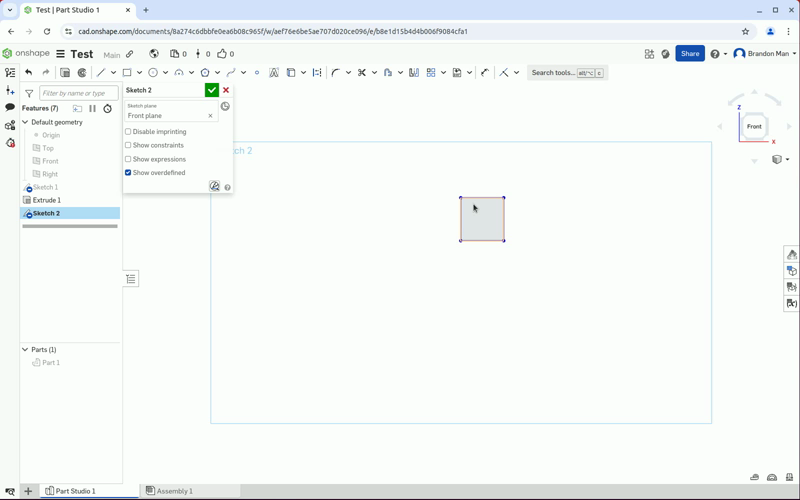
click(473, 203)
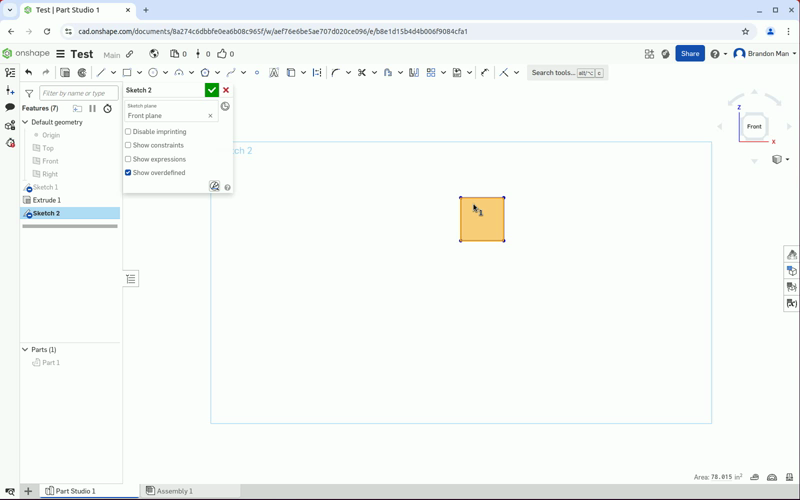
mouse_move(73, 352)
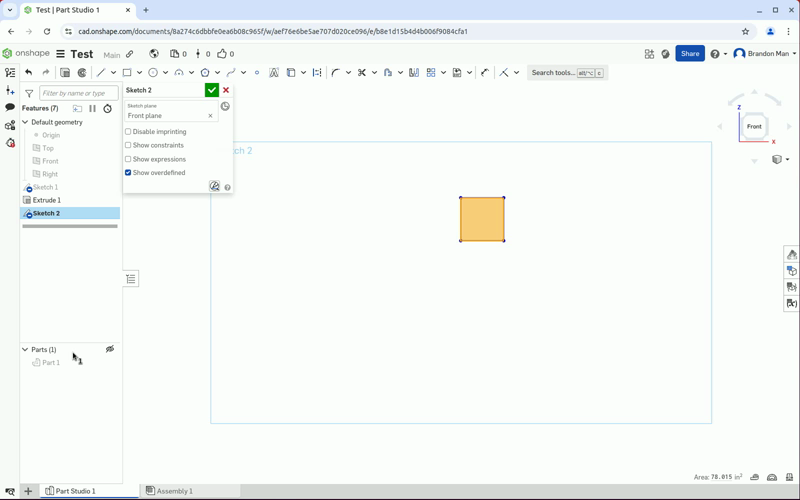
key(shift+y)
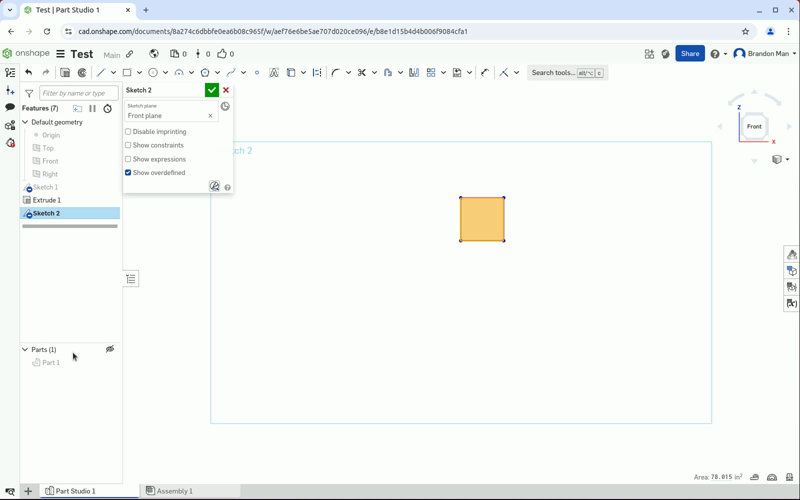
key(shift+e)
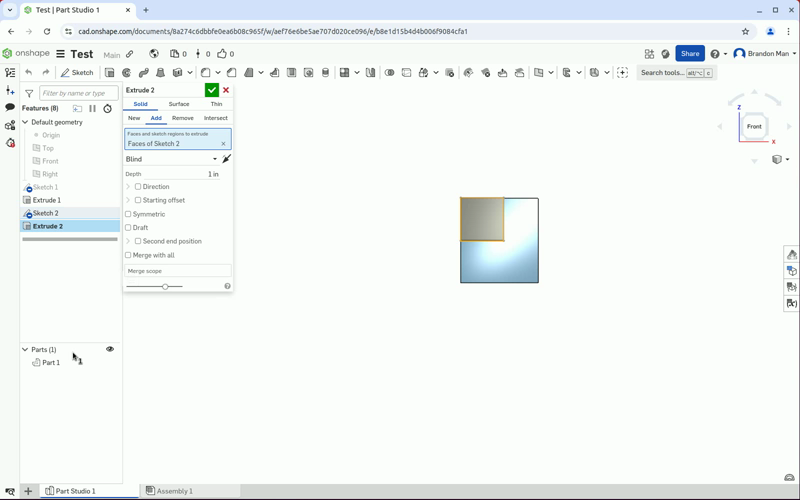
mouse_move(143, 106)
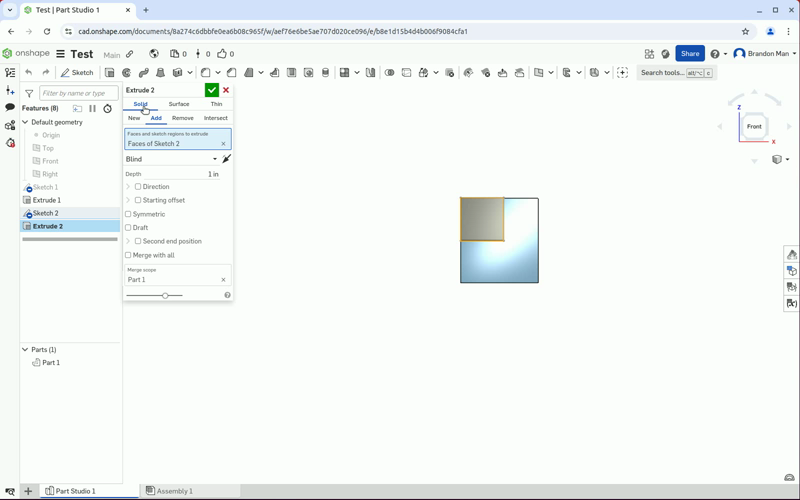
click(143, 106)
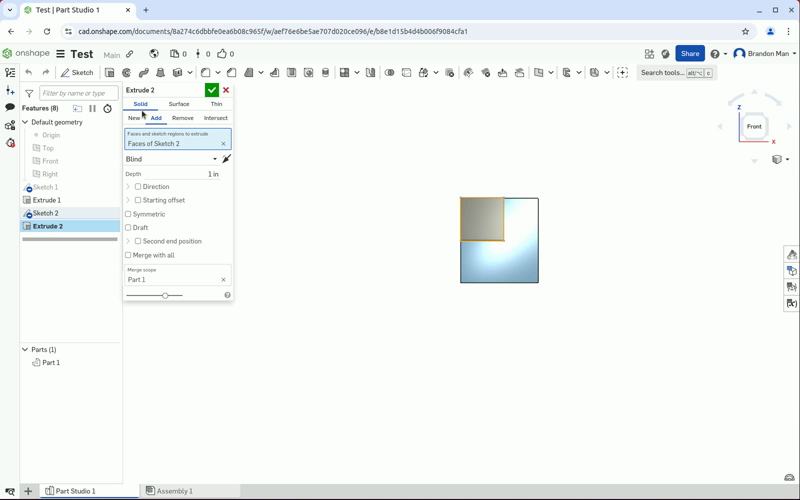
mouse_move(137, 120)
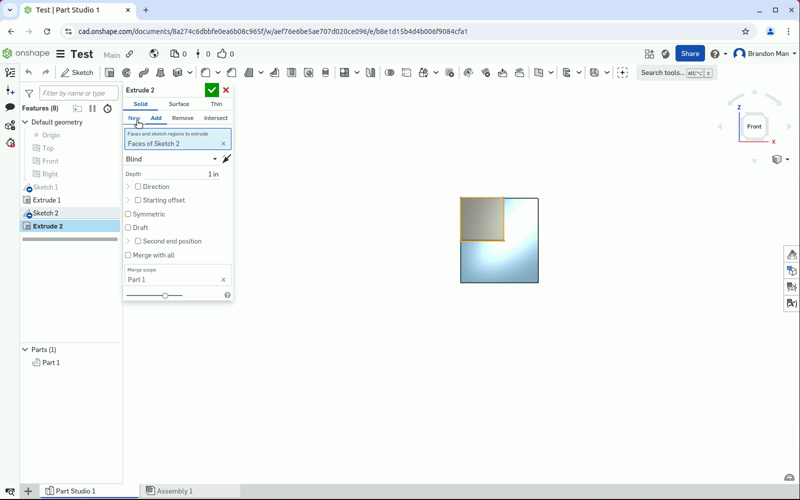
click(137, 120)
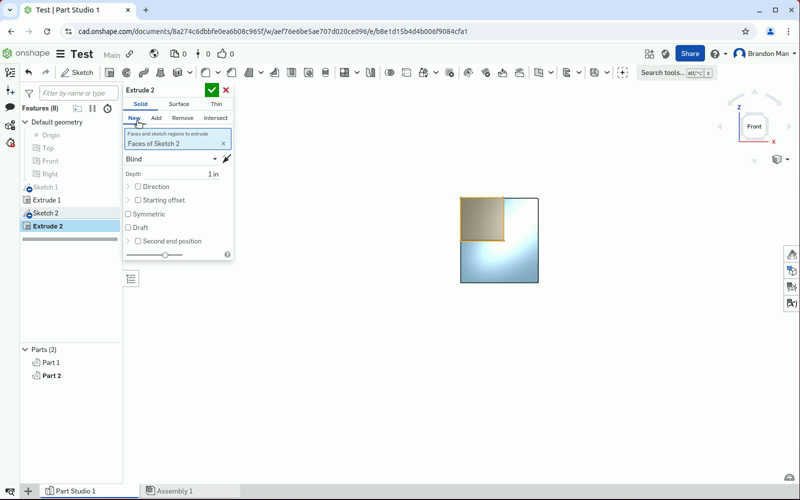
key(tab, 4)
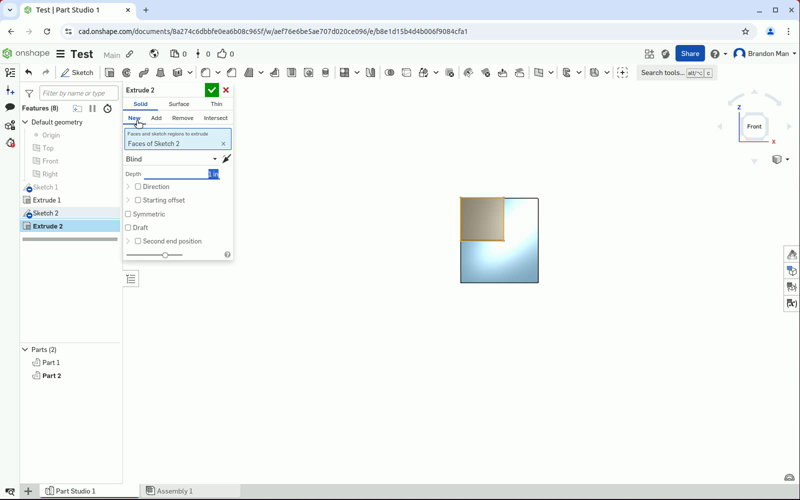
text(4.333)
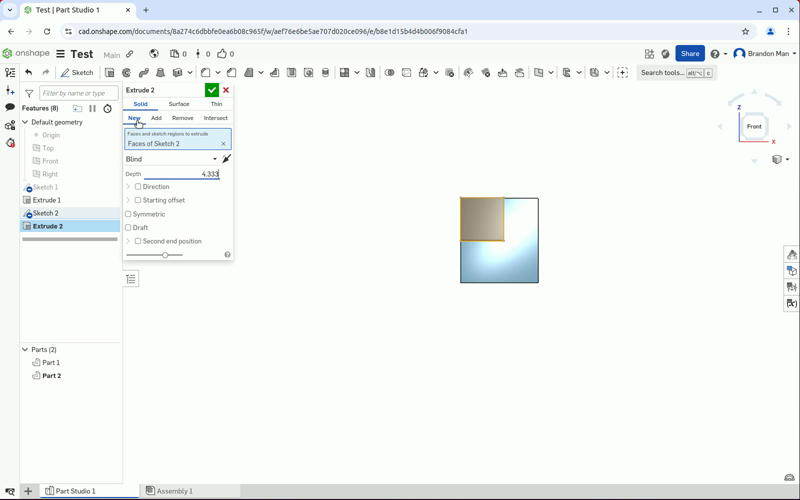
key(enter)
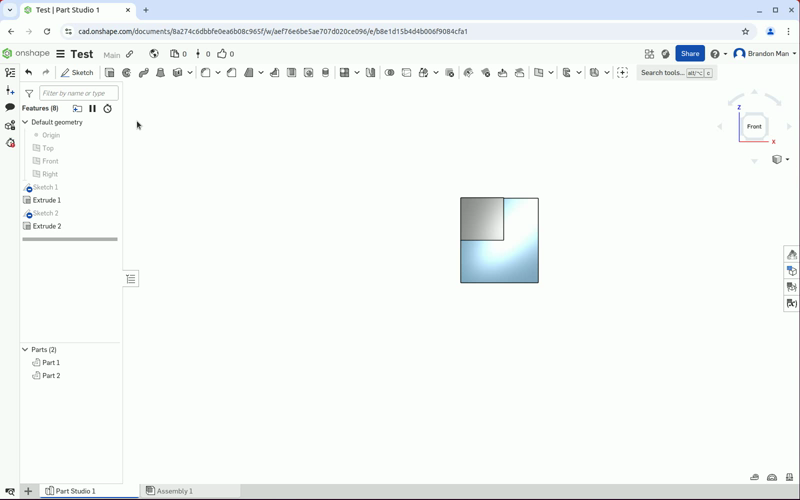
key(shift+h)
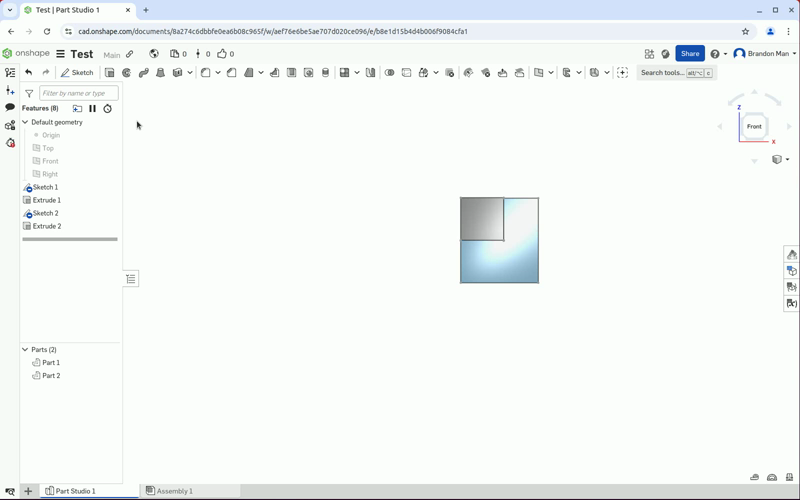
key(shift+h)
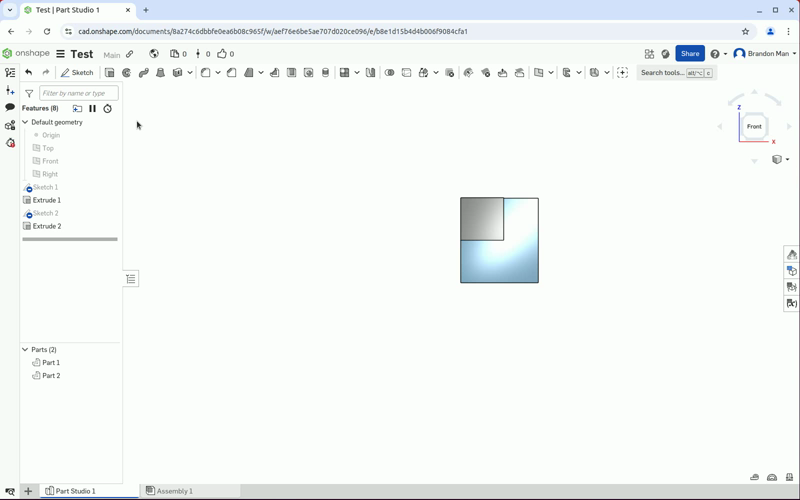
mouse_move(73, 189)
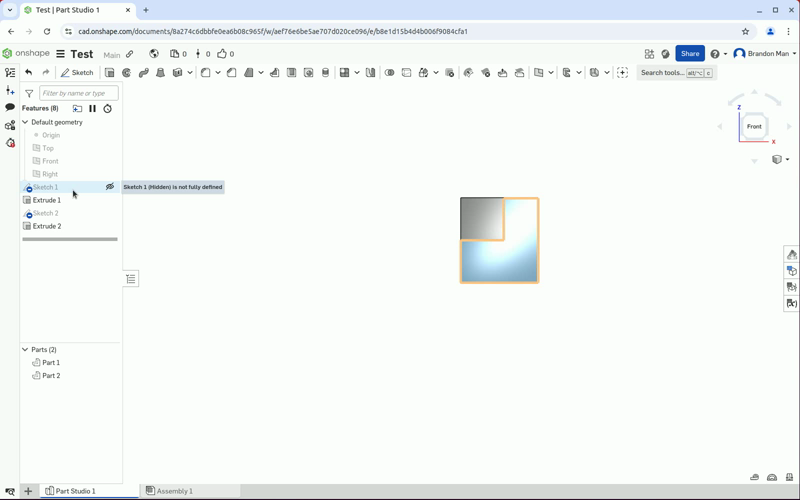
click(73, 189)
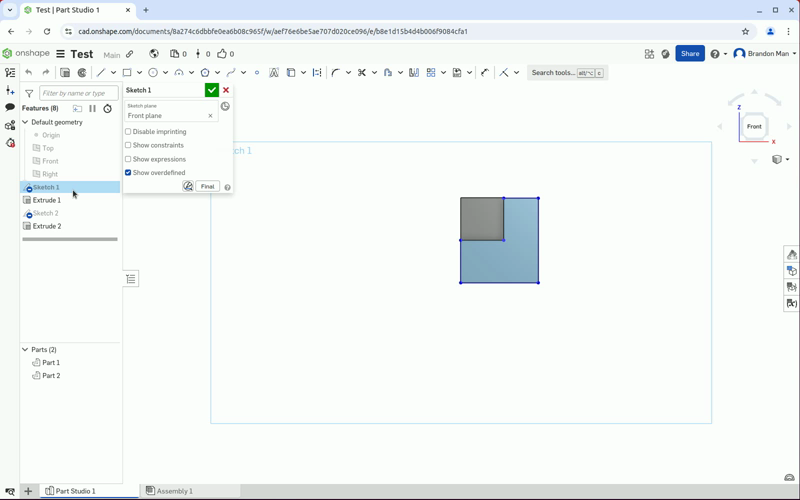
mouse_move(229, 92)
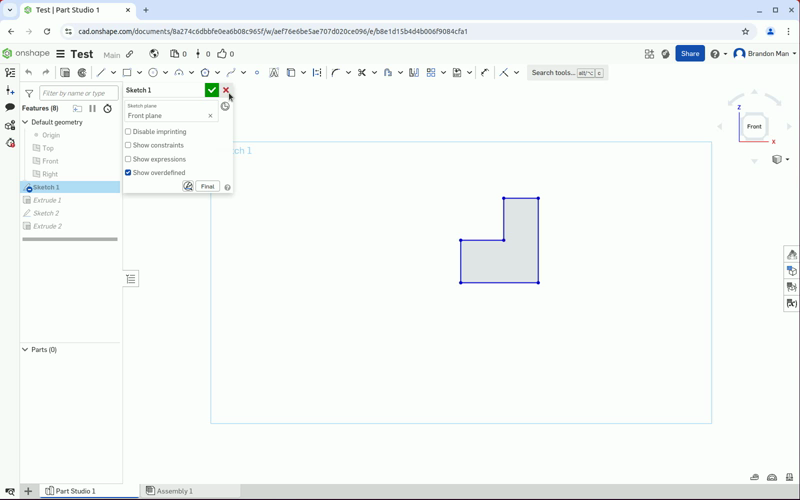
click(229, 92)
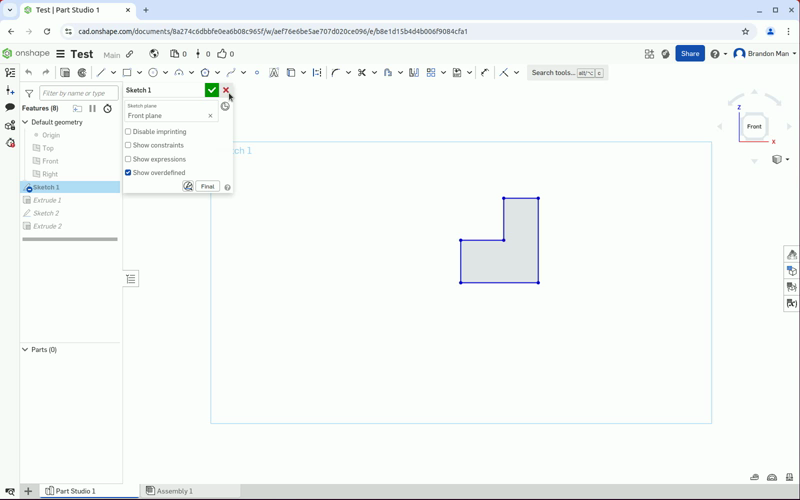
key(shift+s)
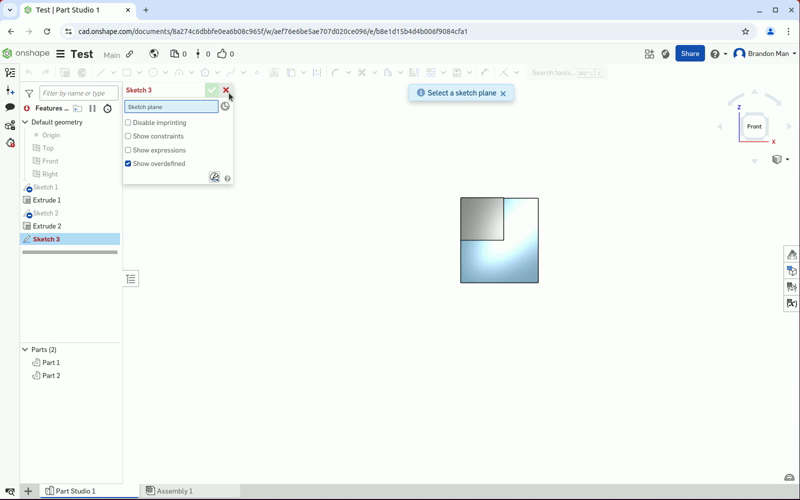
mouse_move(73, 163)
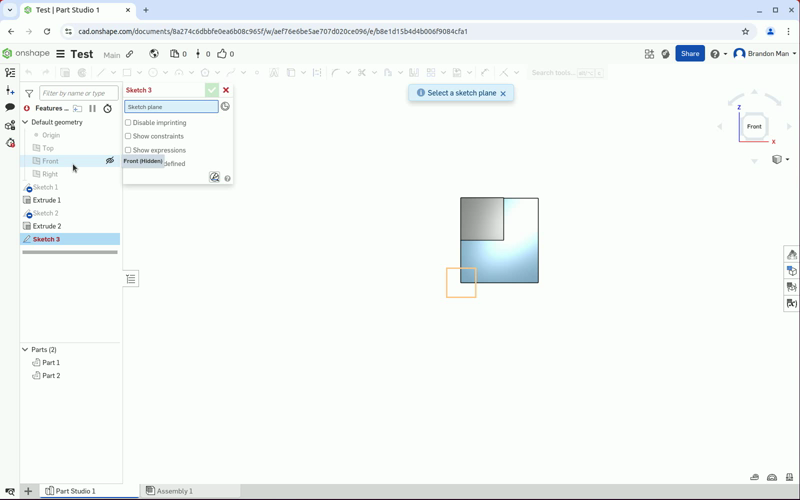
click(73, 163)
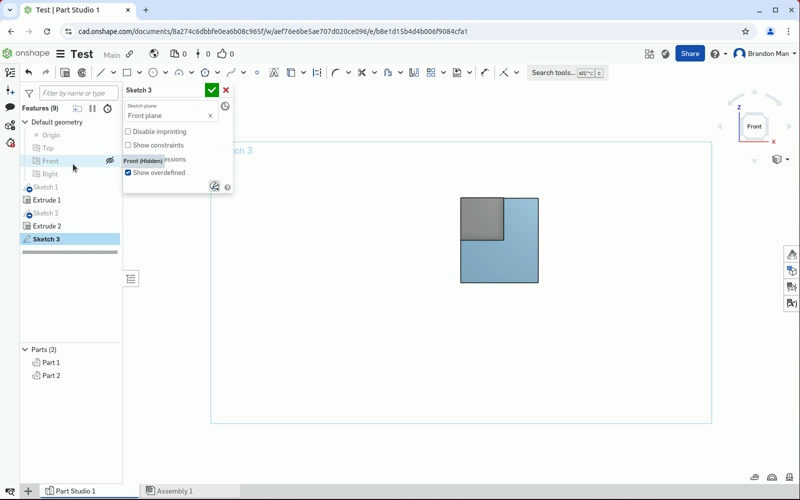
mouse_move(73, 352)
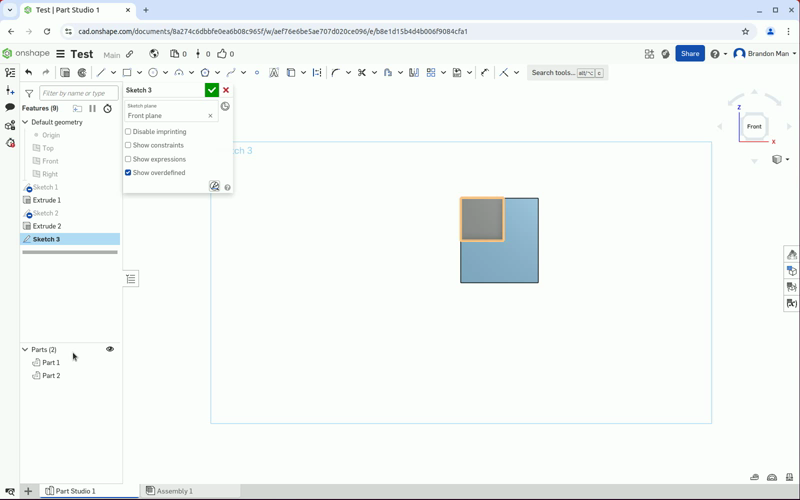
key(y)
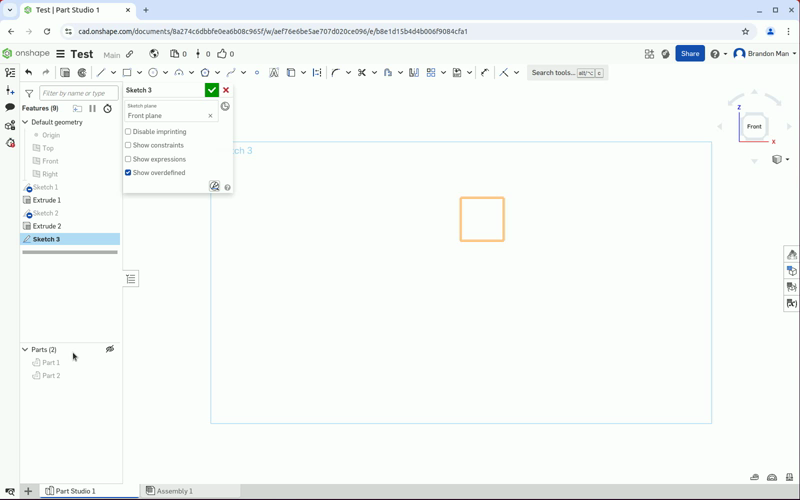
key(l)
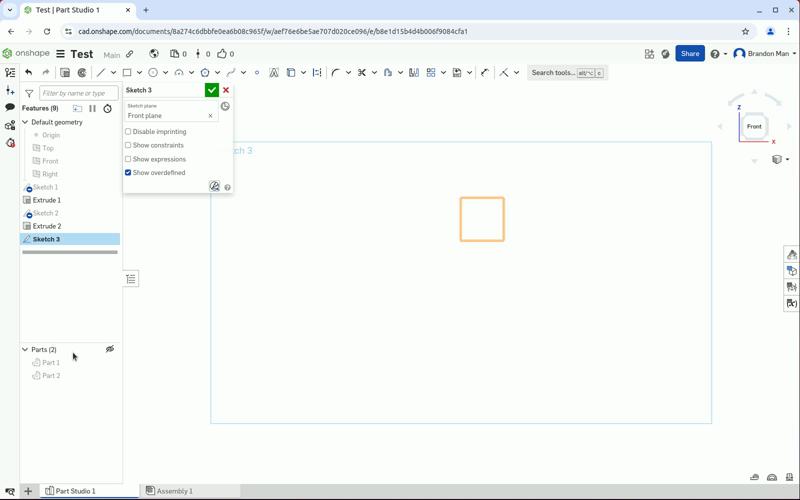
key_down(shift)
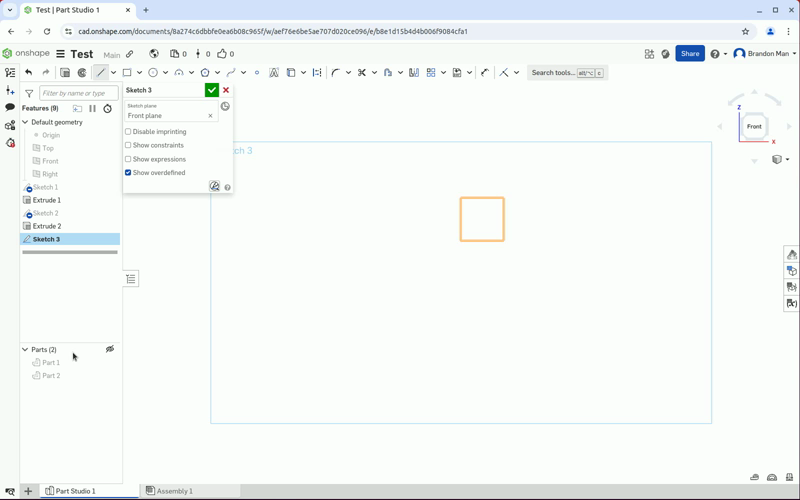
mouse_move(538, 282)
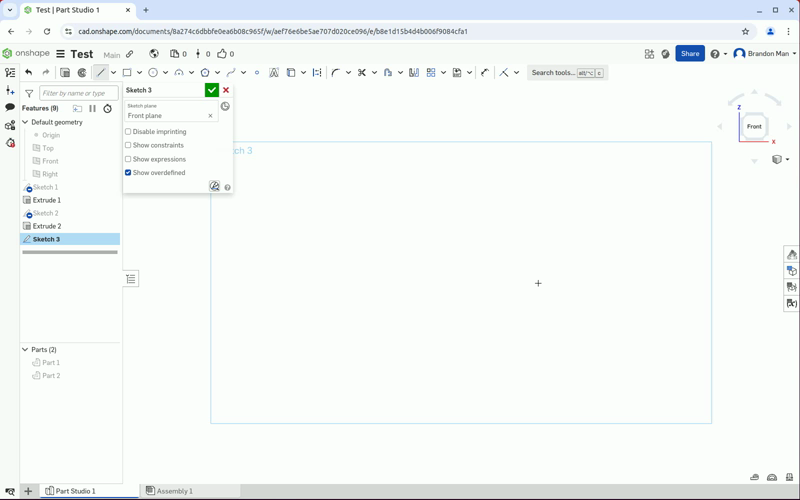
click(538, 282)
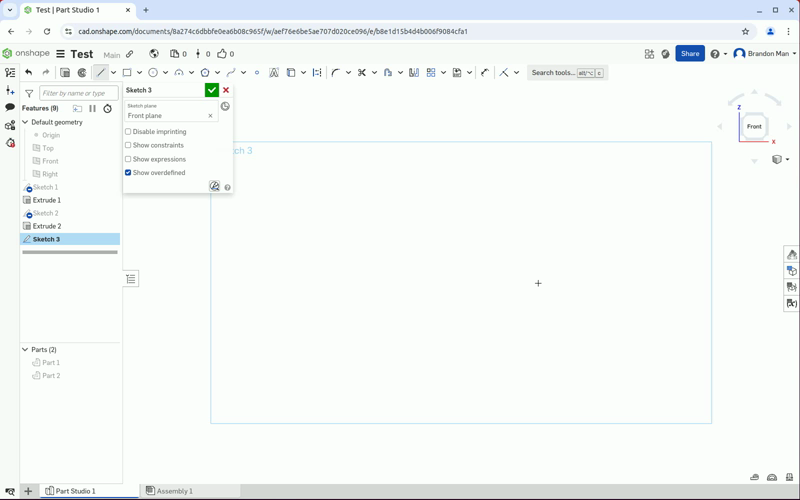
key_up(shift)
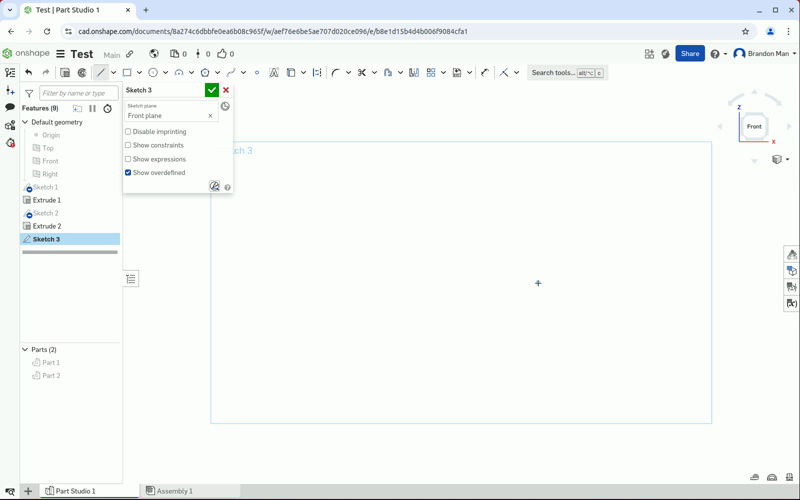
key_down(shift)
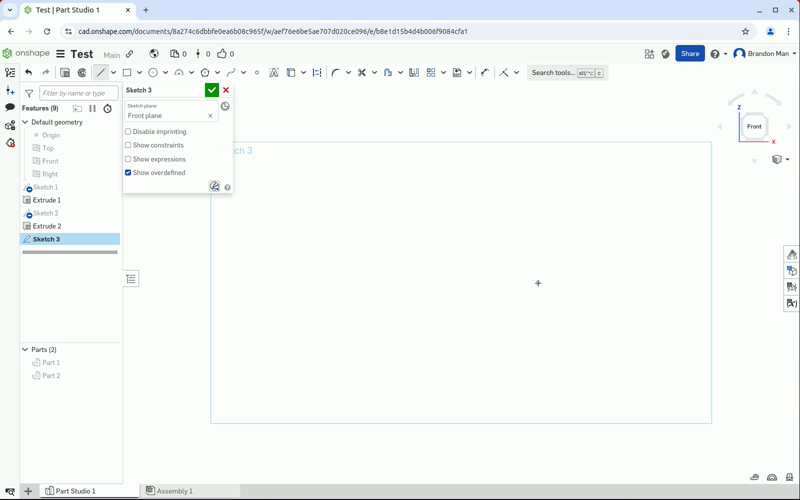
mouse_move(568, 282)
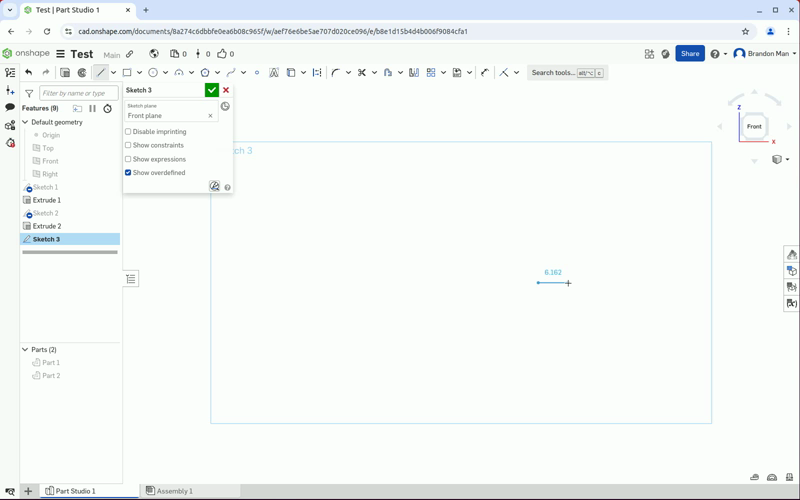
mouse_move(573, 282)
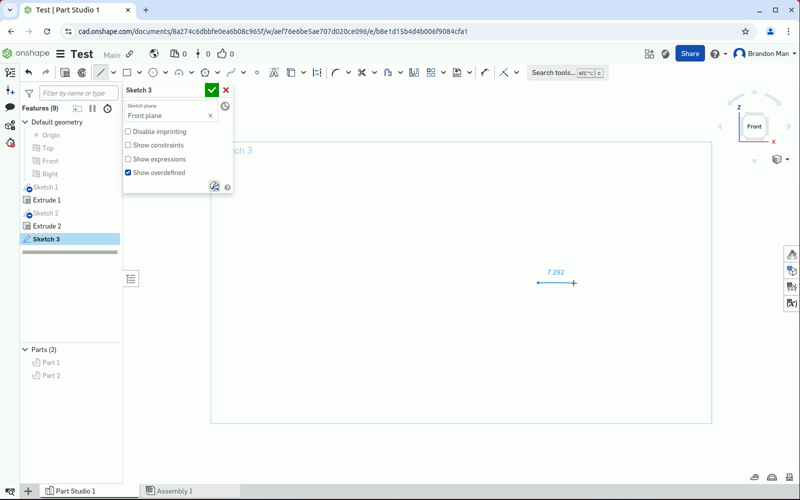
click(573, 282)
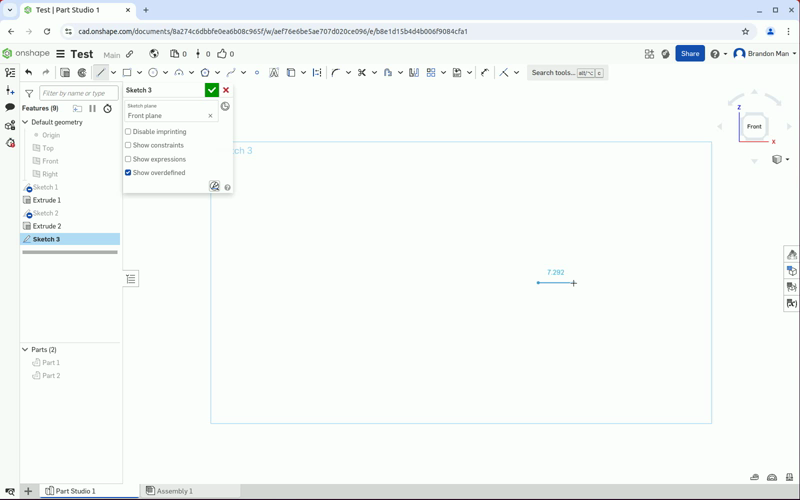
key_up(shift)
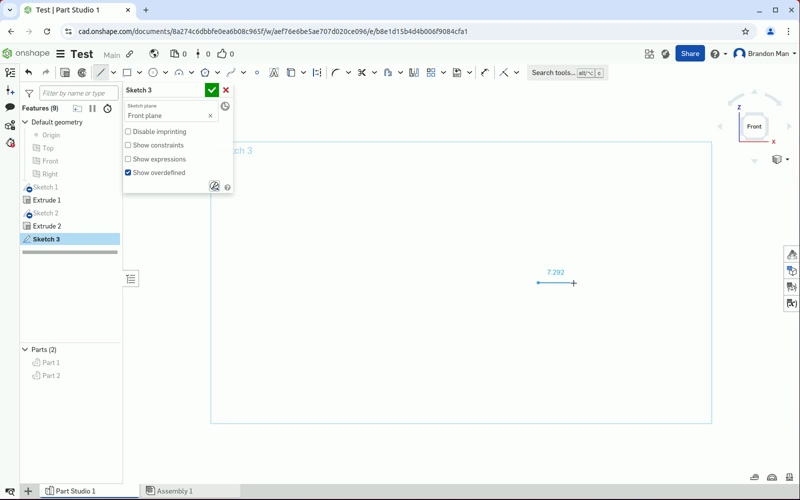
key_down(shift)
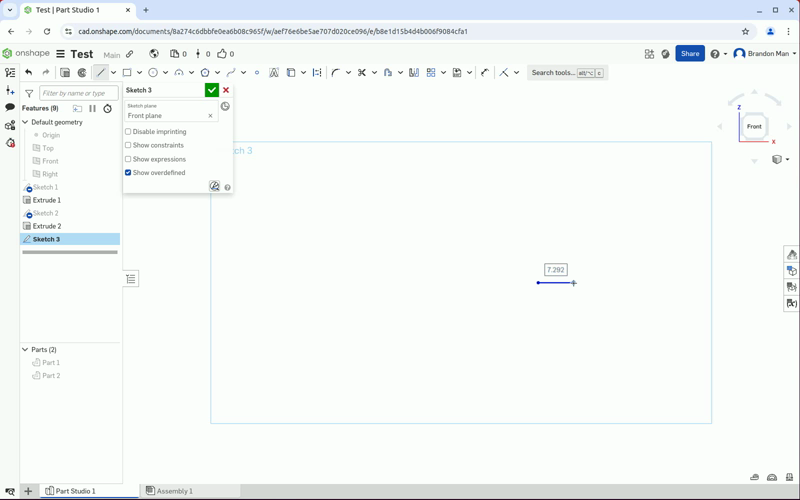
mouse_move(573, 198)
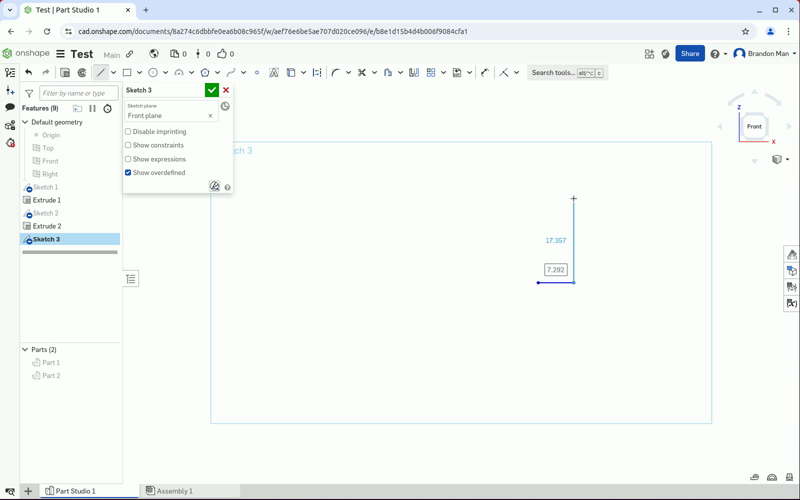
click(573, 198)
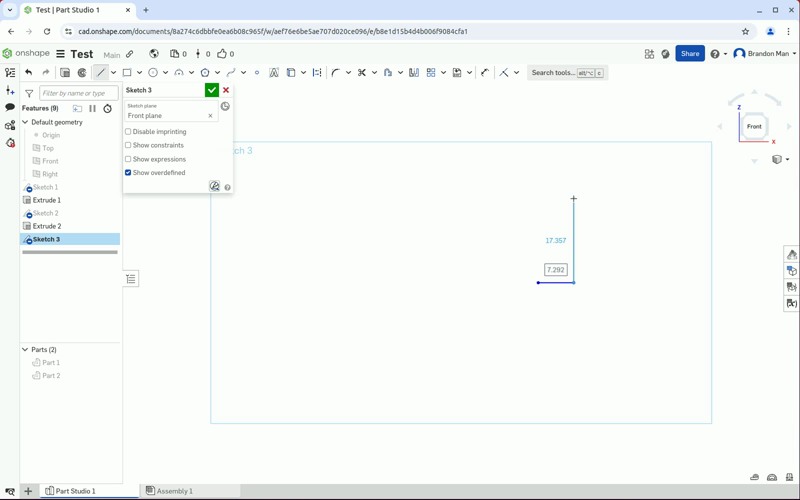
key_up(shift)
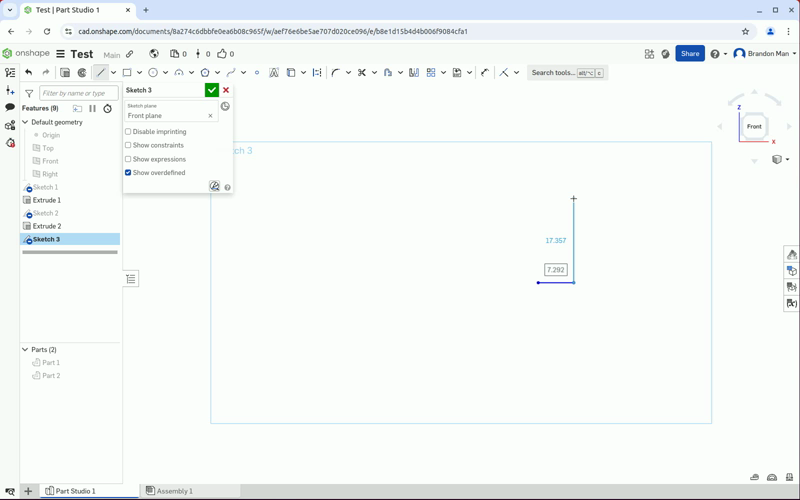
key_down(shift)
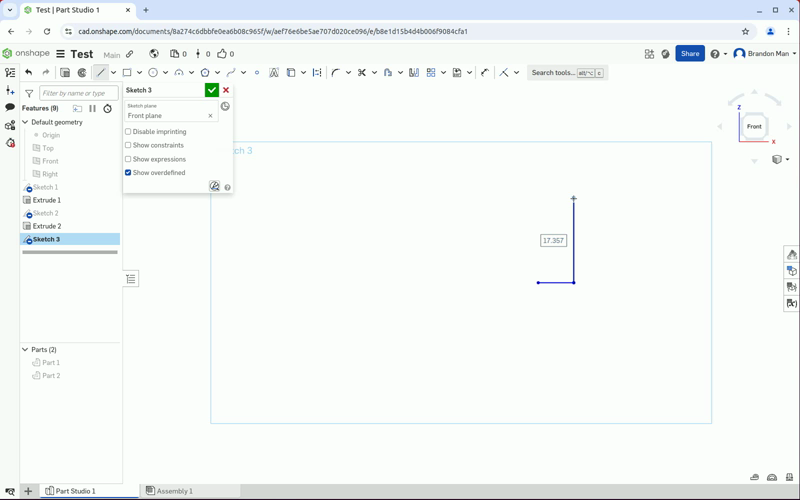
mouse_move(589, 198)
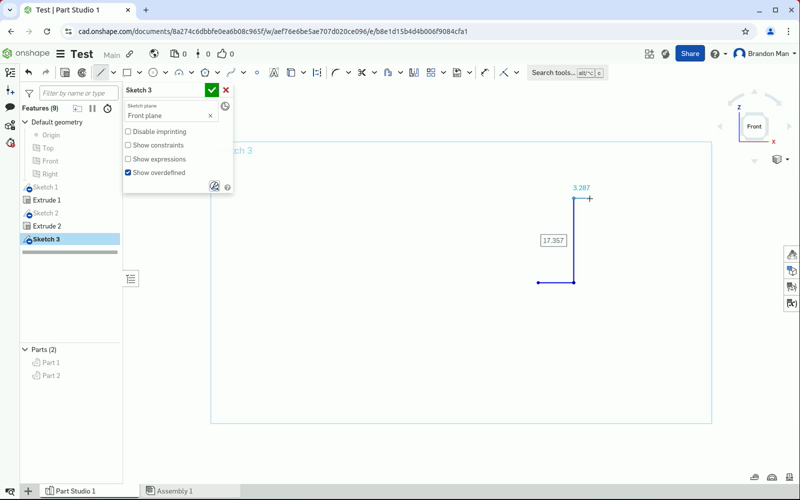
mouse_move(538, 198)
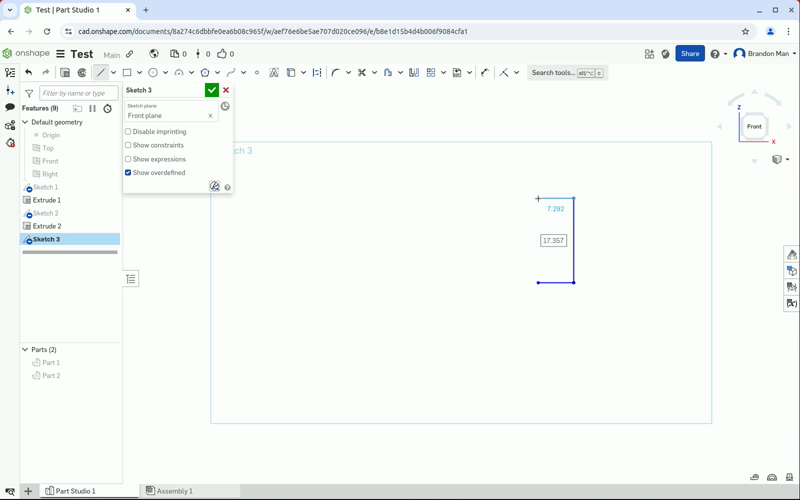
click(538, 198)
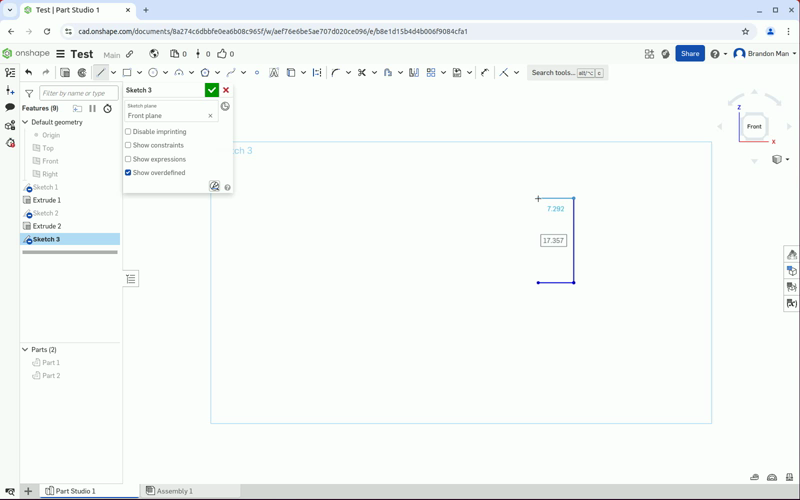
key_up(shift)
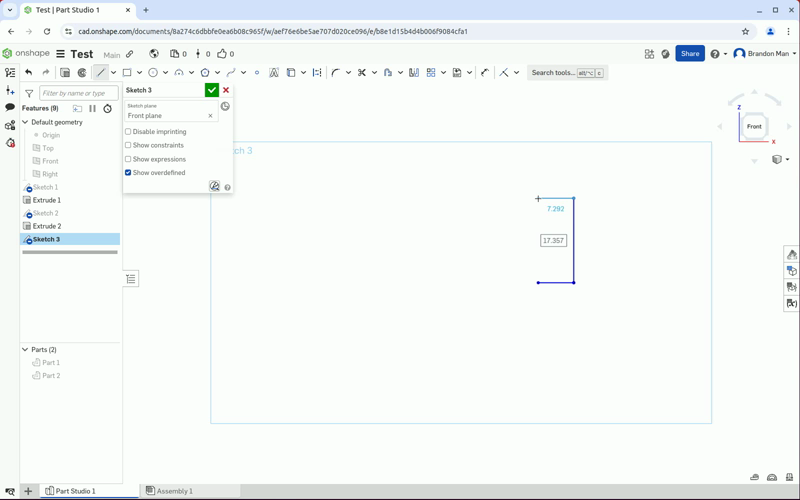
key_down(shift)
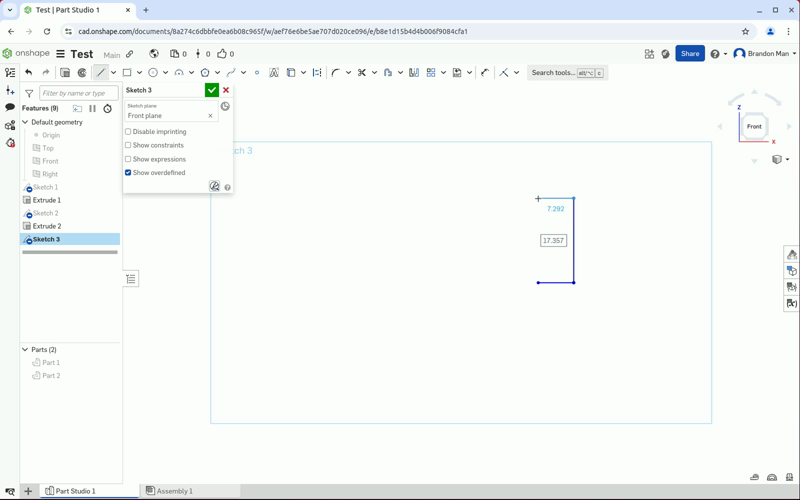
mouse_move(538, 282)
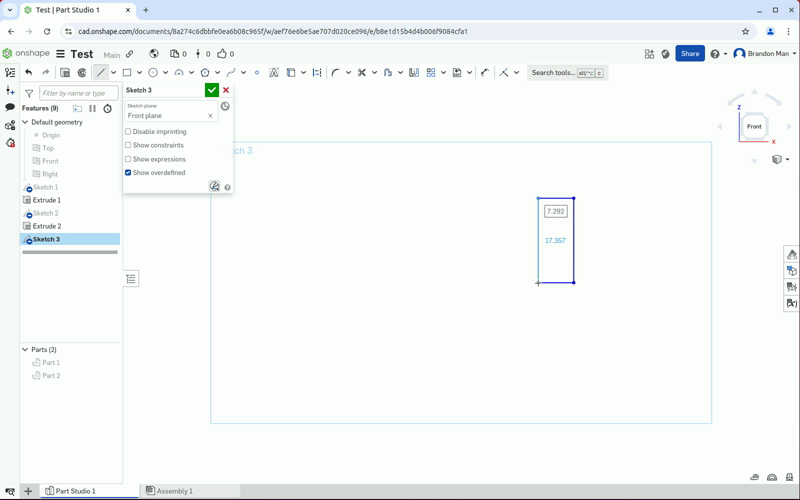
key_up(shift)
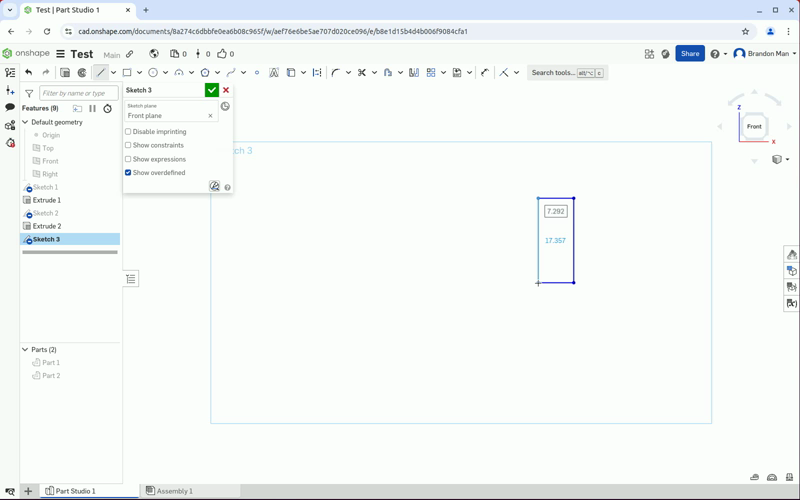
click(538, 282)
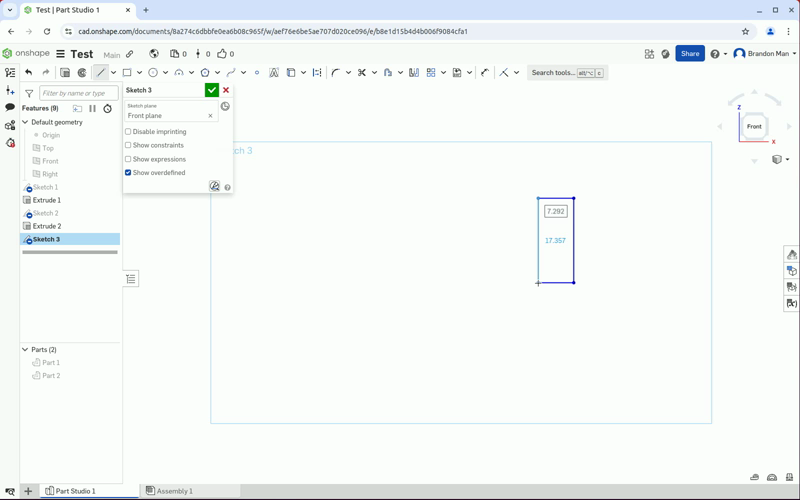
key(esc)
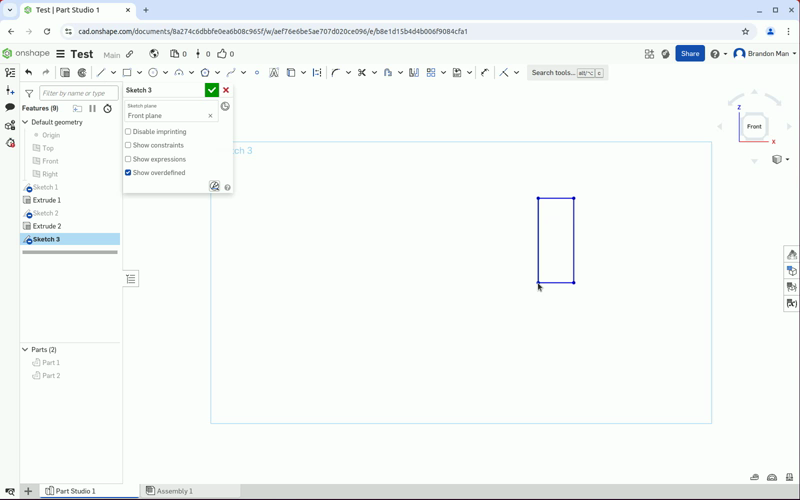
mouse_move(553, 239)
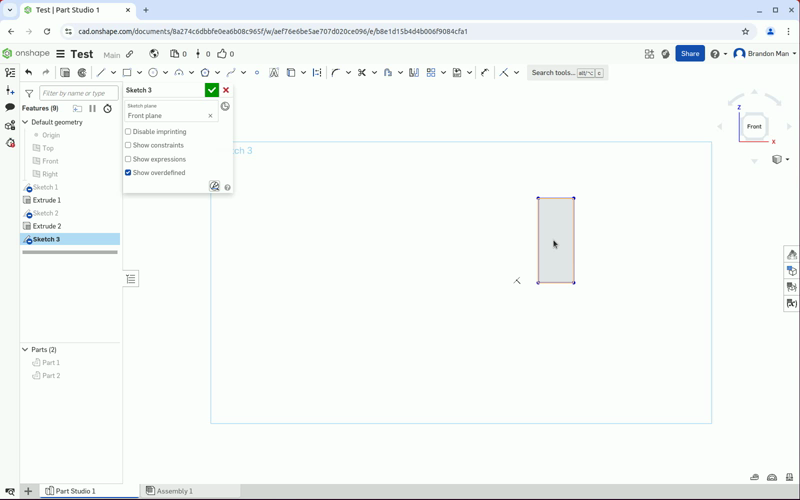
click(553, 239)
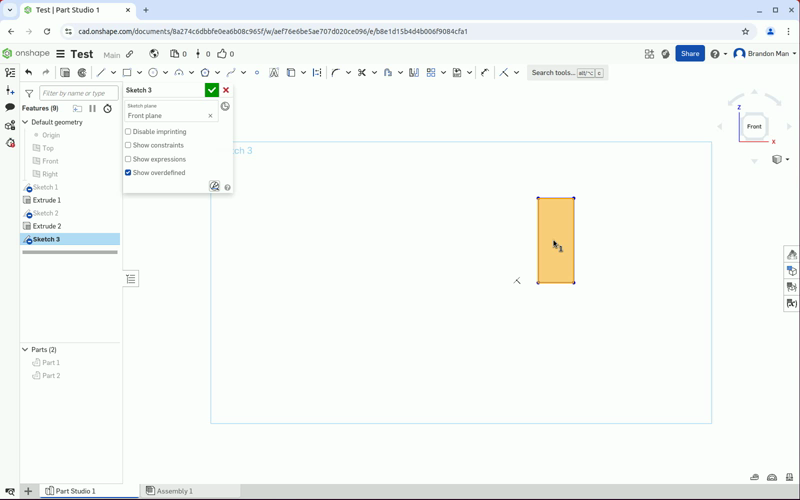
mouse_move(73, 352)
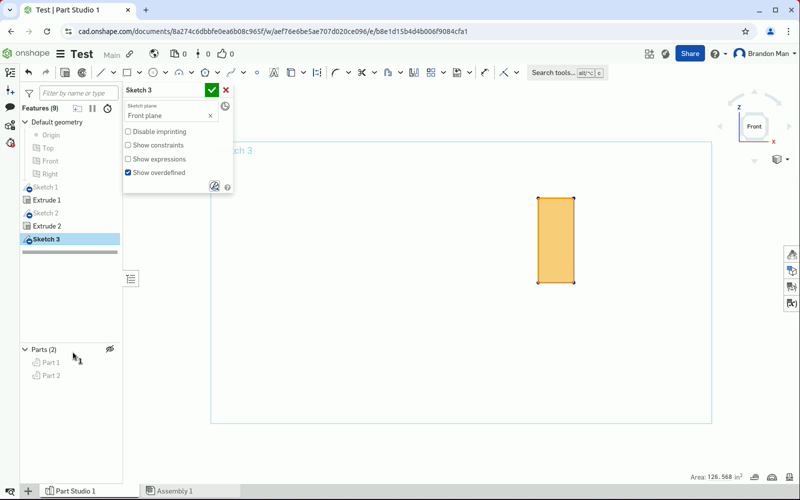
key(shift+y)
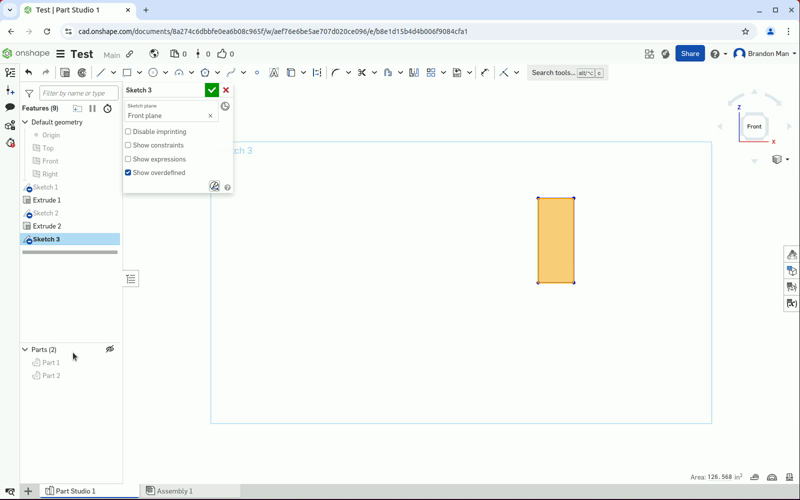
key(shift+e)
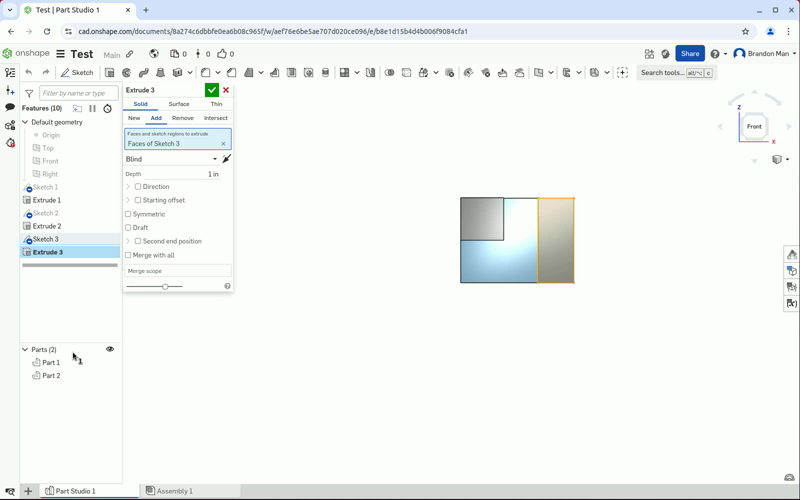
mouse_move(143, 106)
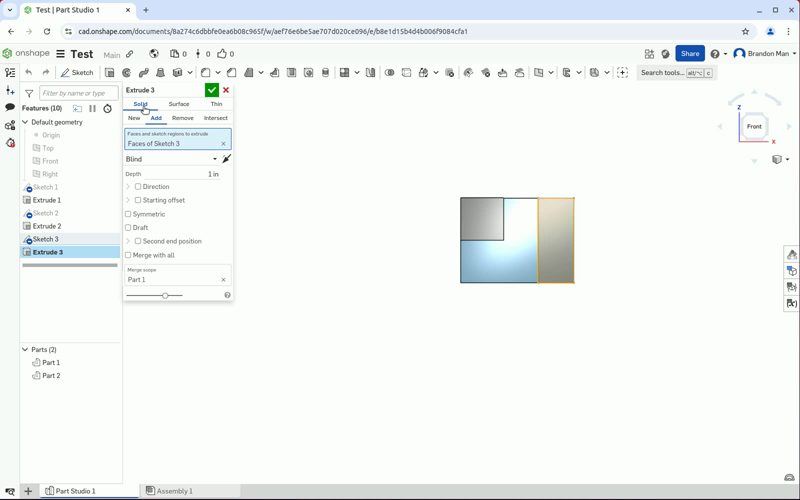
click(143, 106)
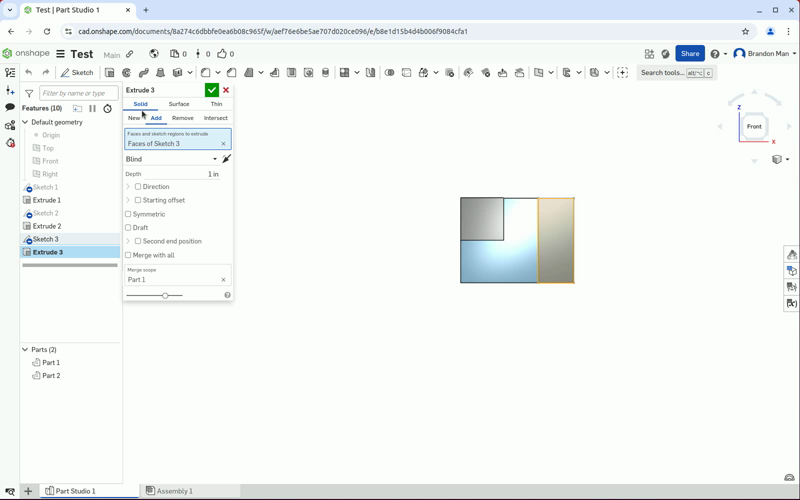
mouse_move(137, 120)
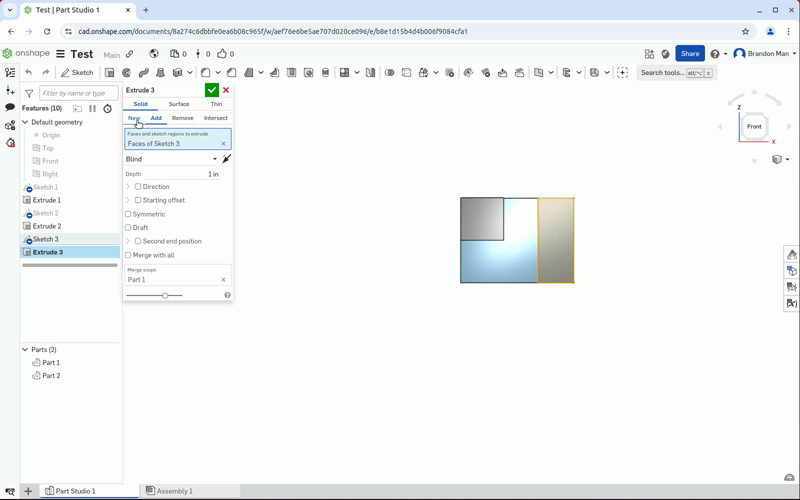
click(137, 120)
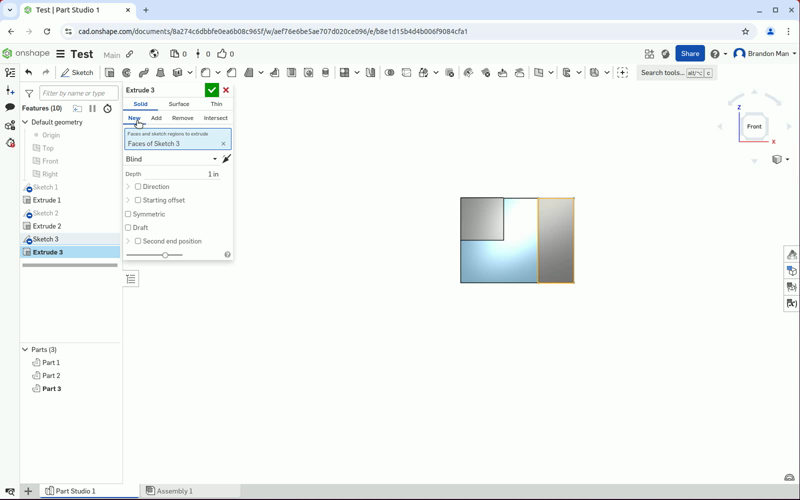
key(tab, 4)
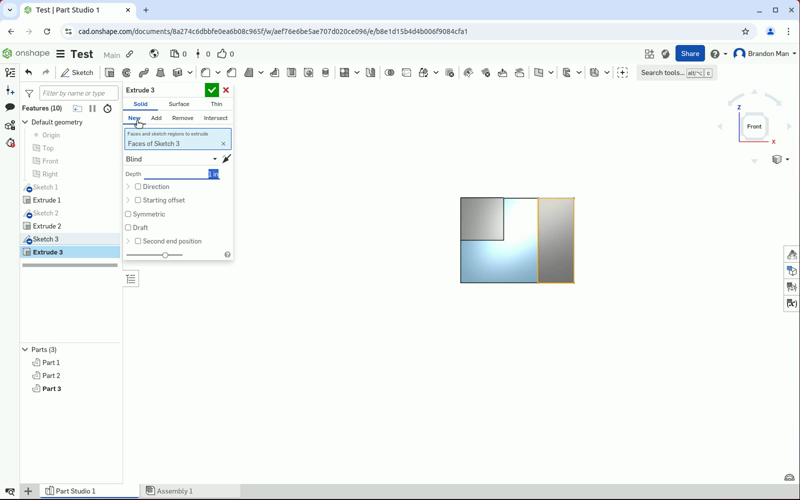
text(4.333)
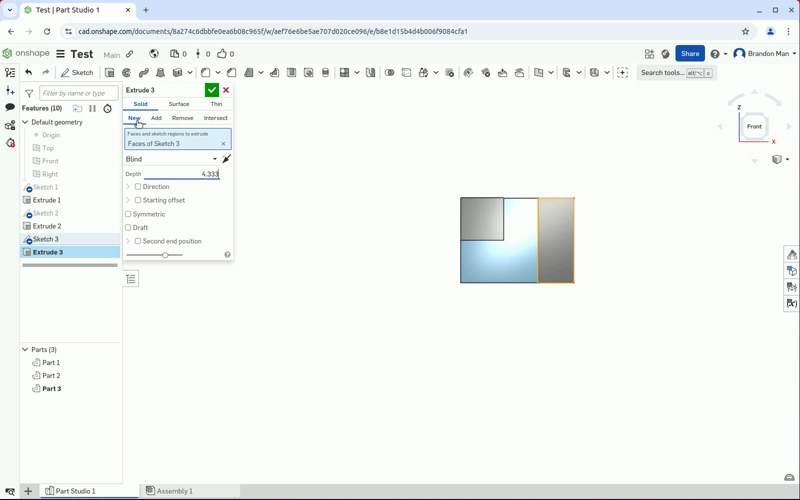
key(enter)
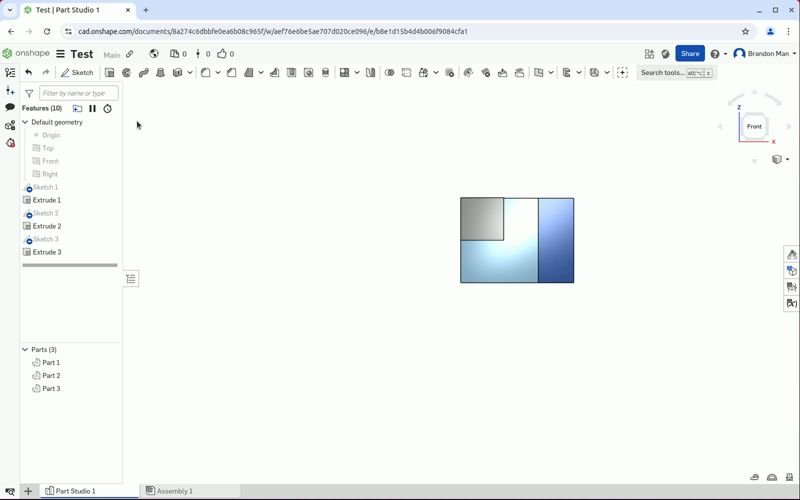
key(shift+h)
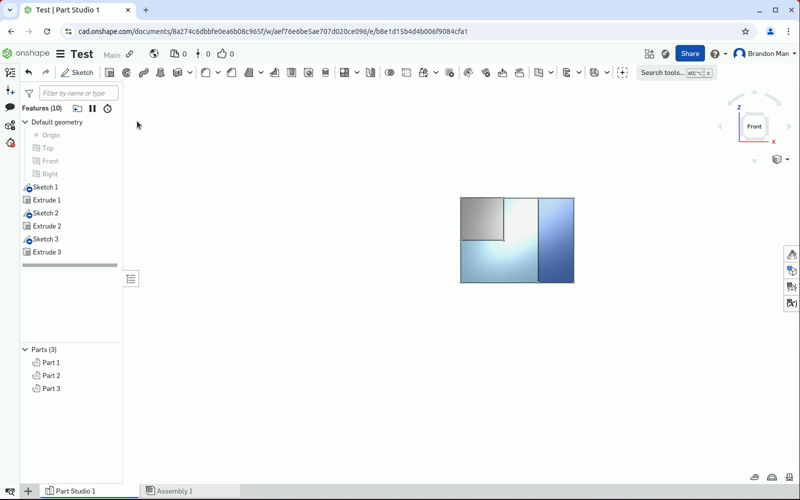
key(shift+h)
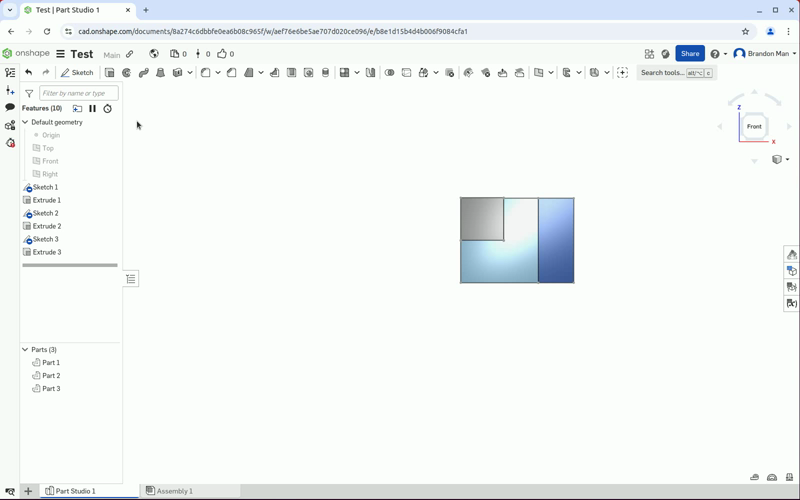
key(shift+7)
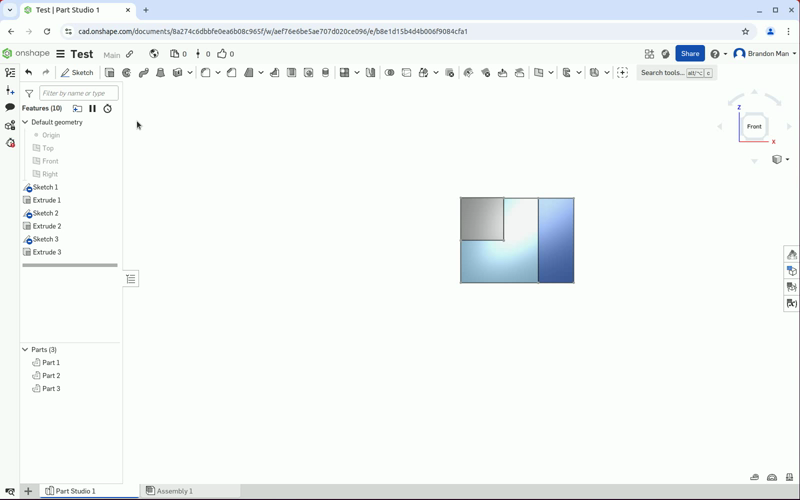
key(left, 2)
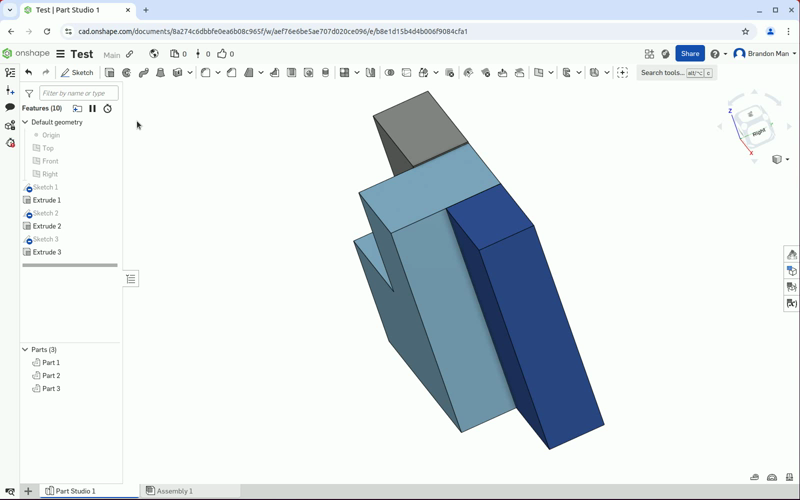
key(down, 2)
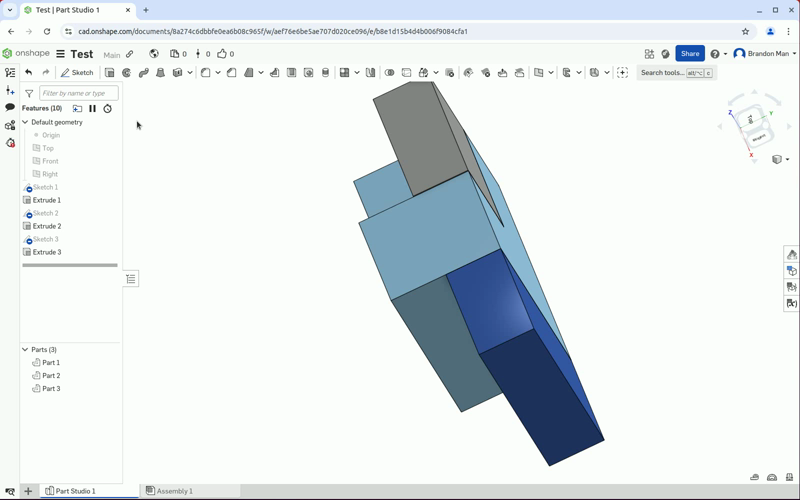
key(up, 2)
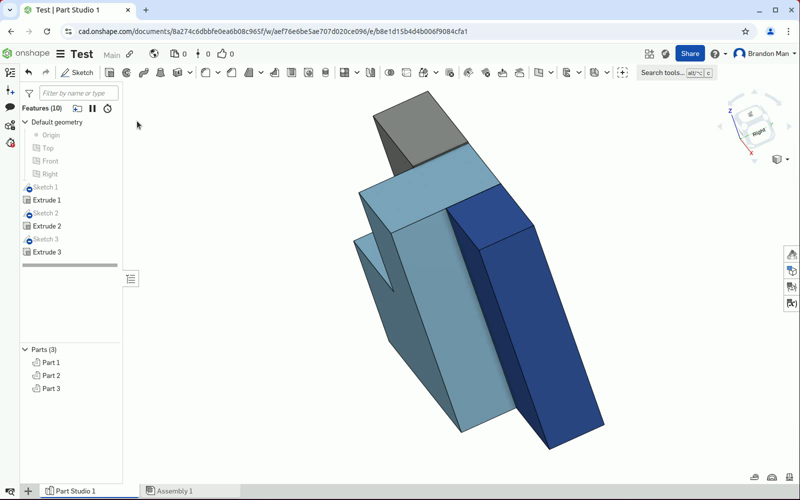
key(right, 2)
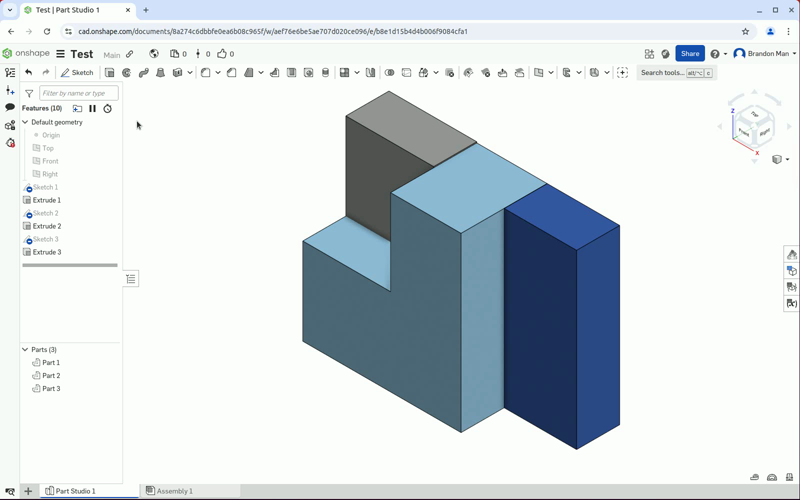
mouse_move(73, 189)
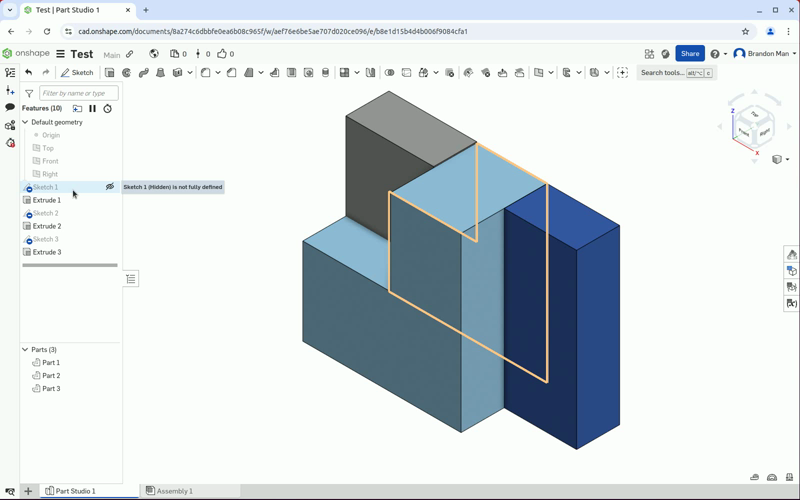
click(73, 189)